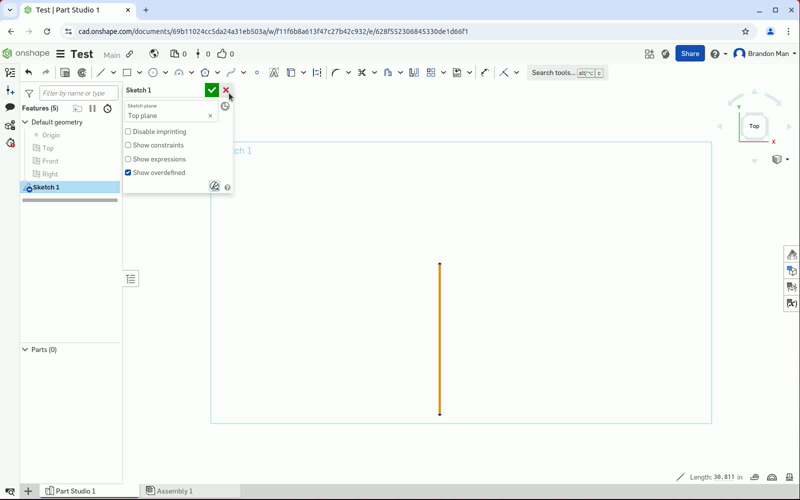
key(shift+h)
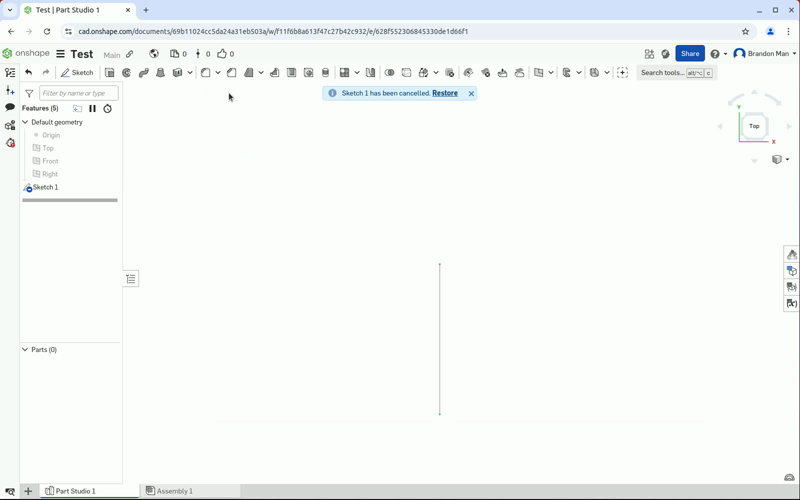
key(shift+s)
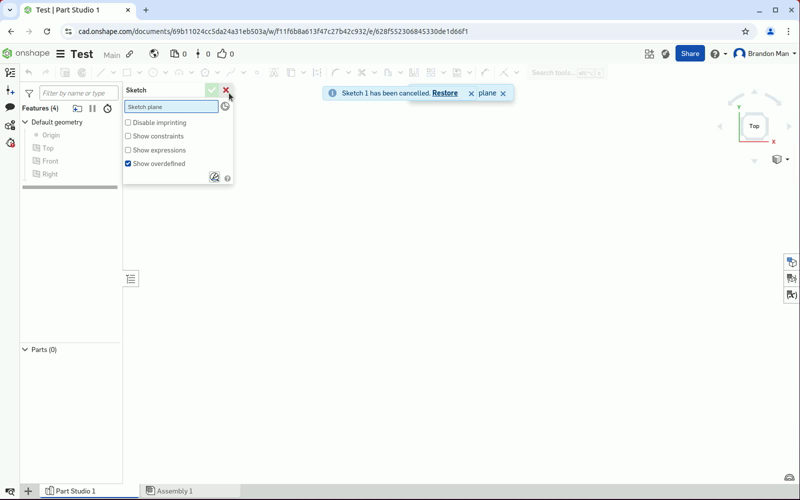
mouse_move(73, 150)
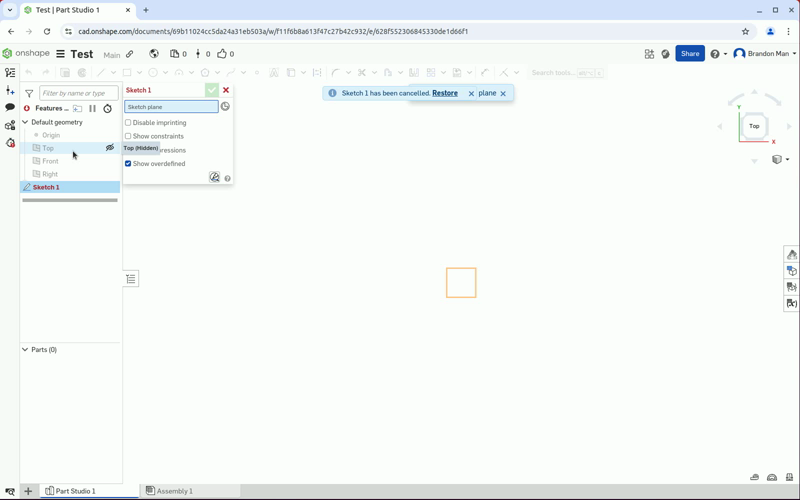
click(73, 150)
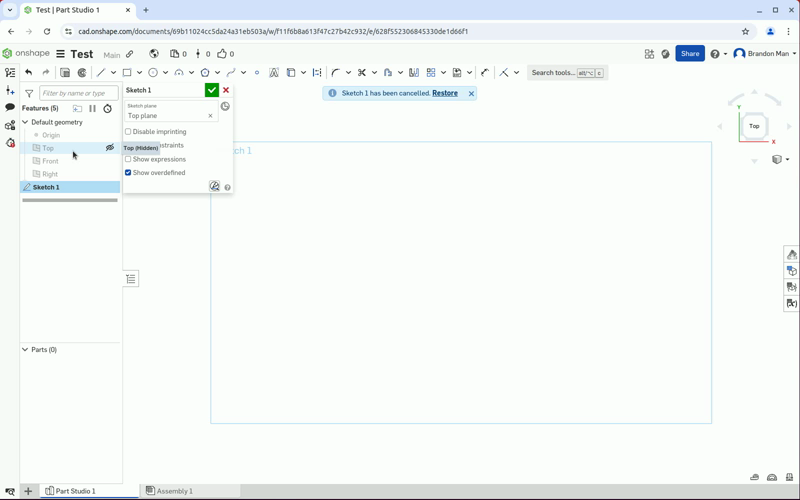
mouse_move(73, 352)
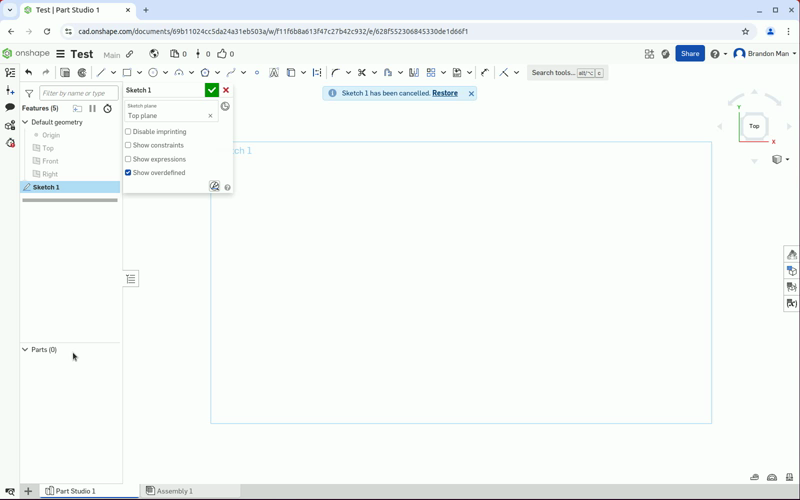
key(y)
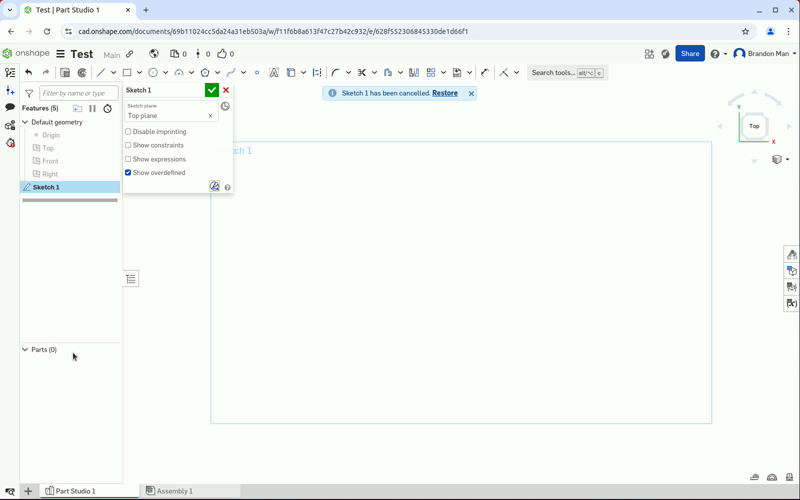
key(c)
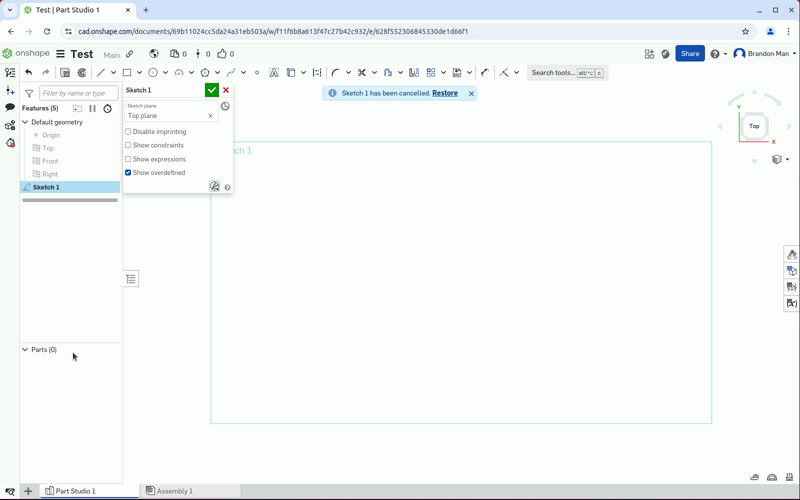
key_down(shift)
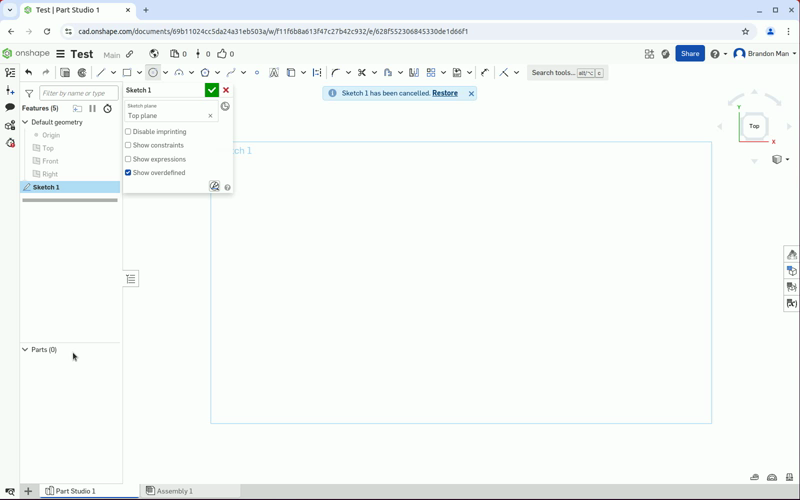
mouse_move(461, 282)
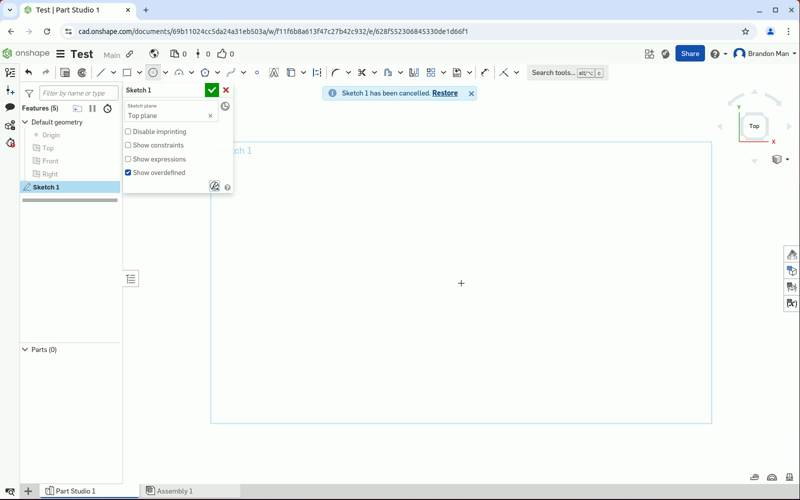
click(461, 282)
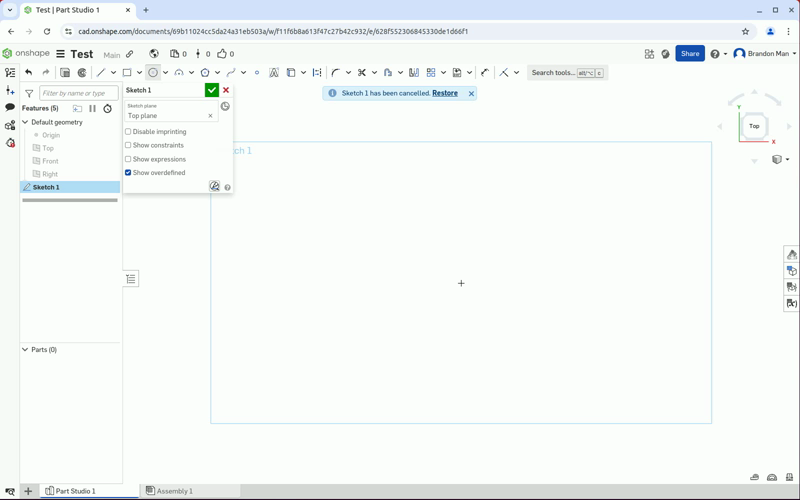
key_up(shift)
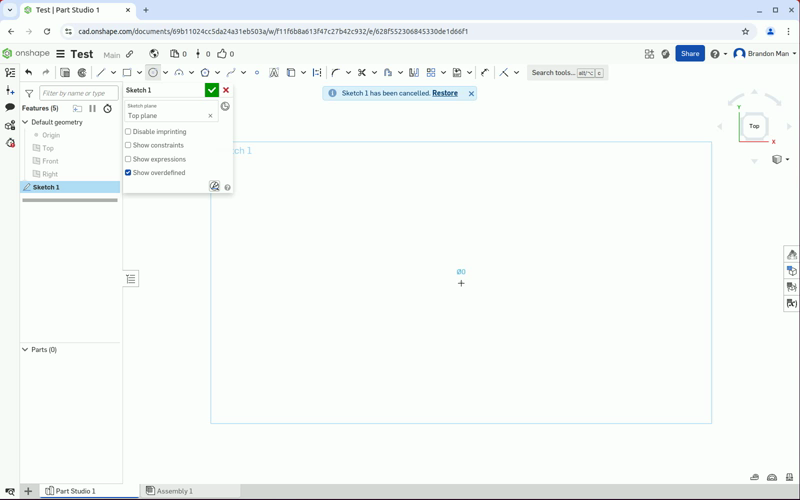
mouse_move(514, 282)
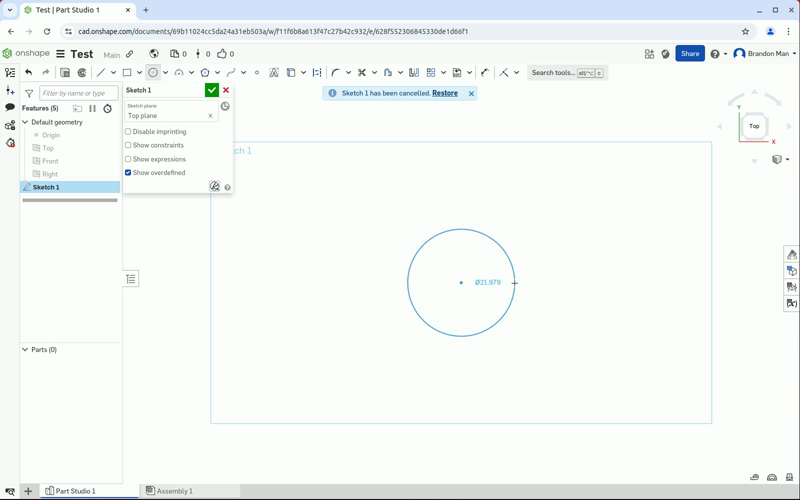
click(514, 282)
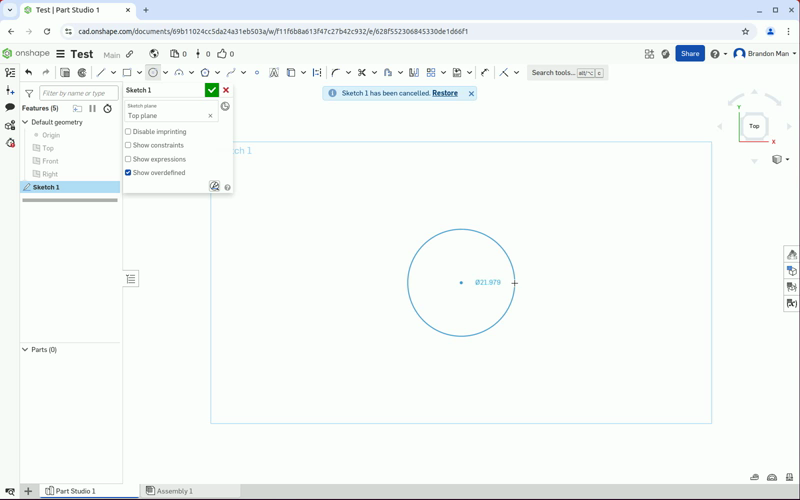
key(esc)
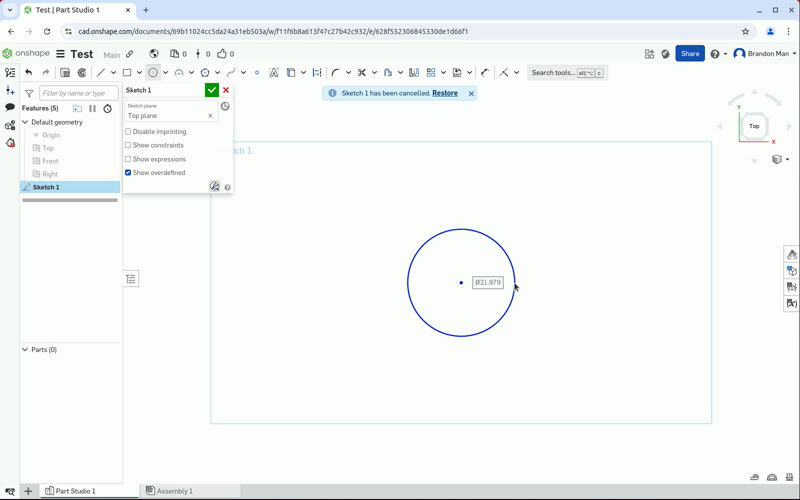
mouse_move(443, 260)
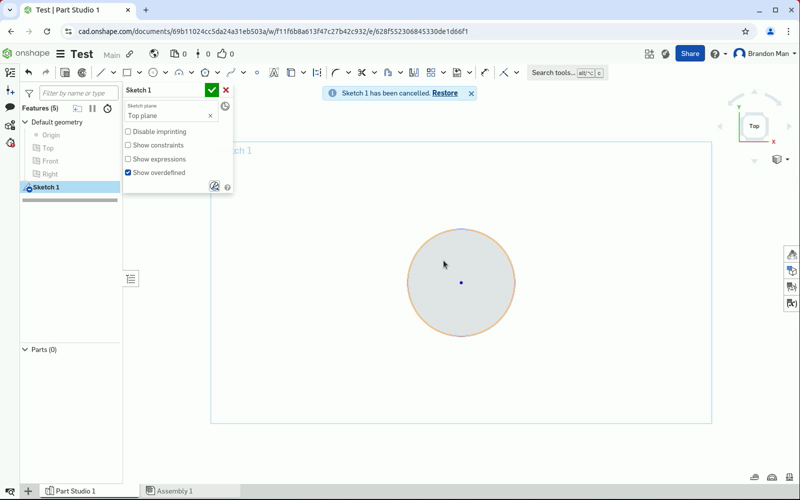
click(443, 260)
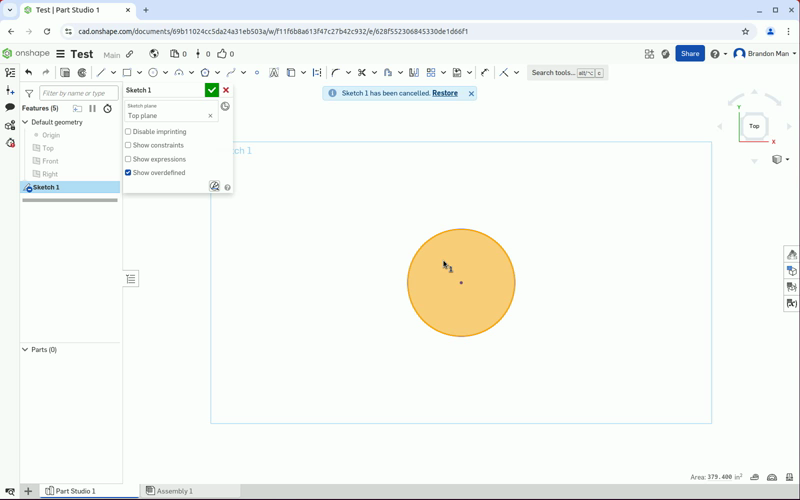
mouse_move(73, 352)
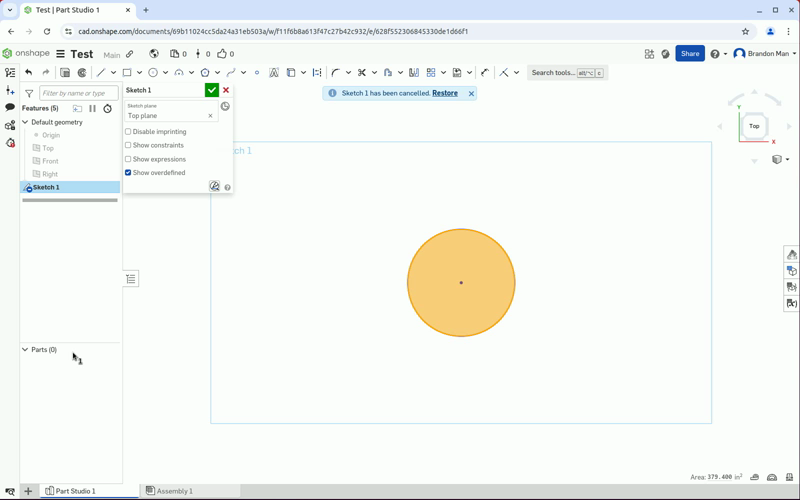
key(shift+y)
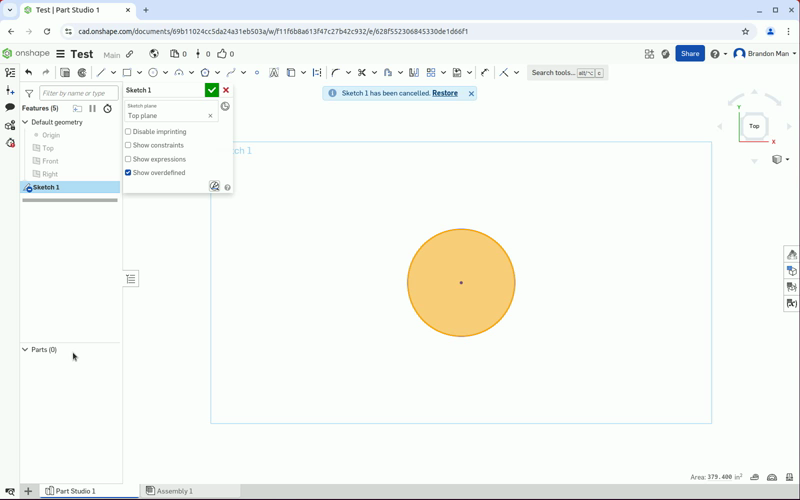
key(shift+e)
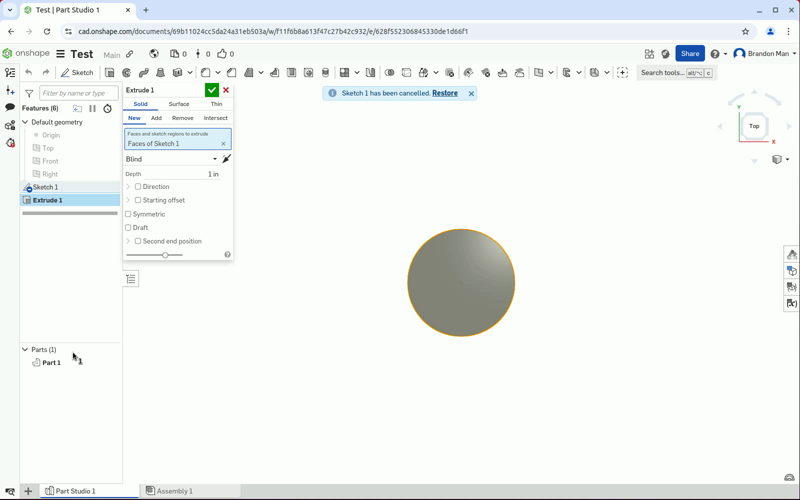
mouse_move(143, 106)
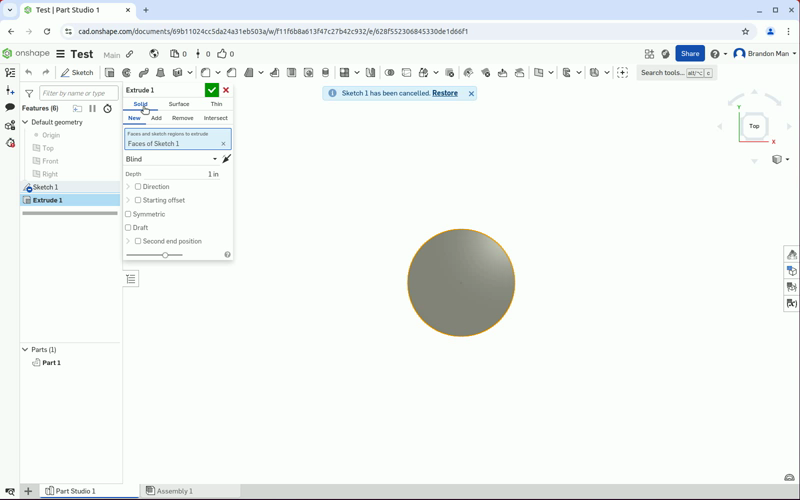
click(143, 106)
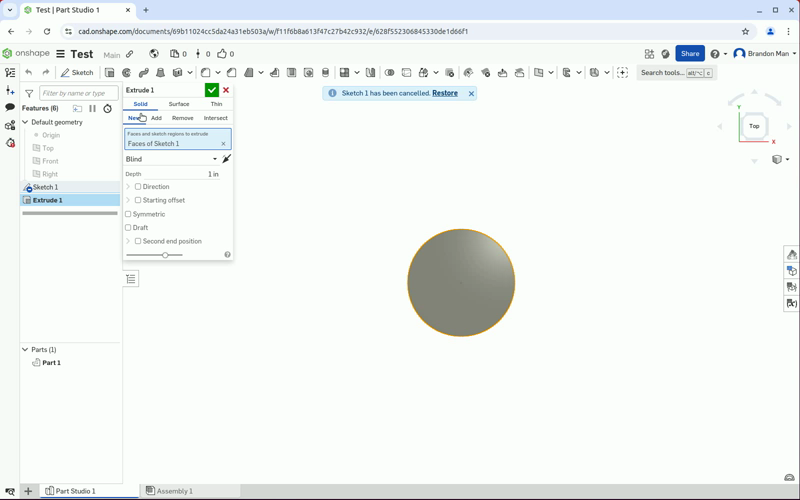
mouse_move(137, 120)
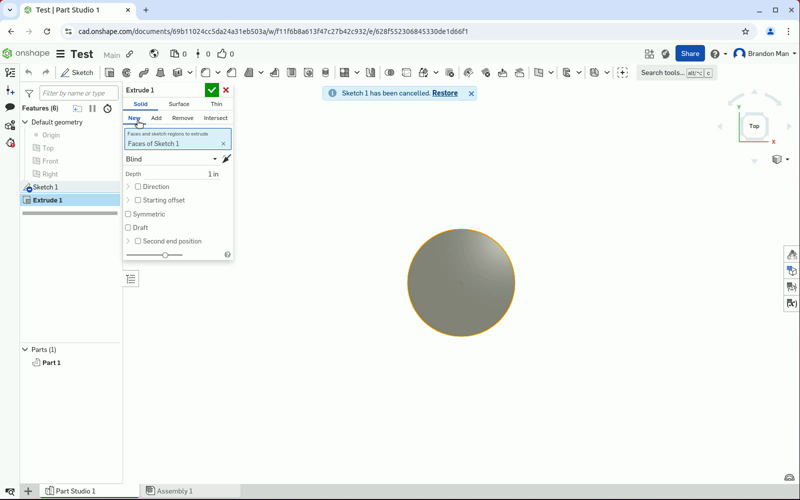
click(137, 120)
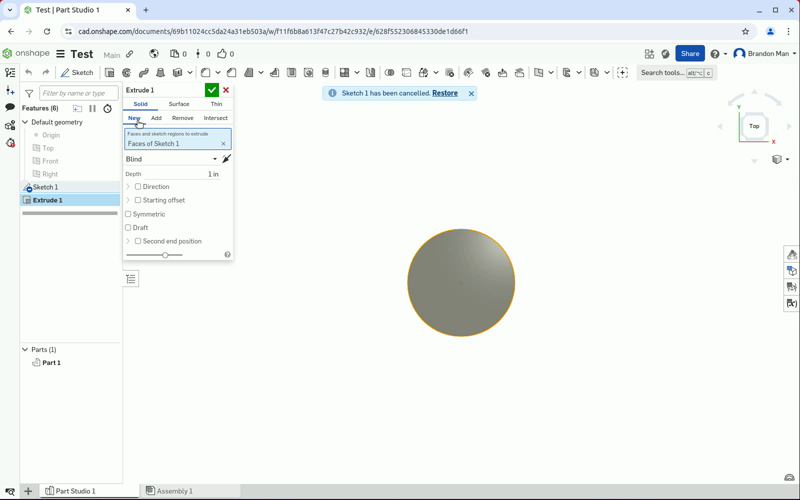
key(tab, 4)
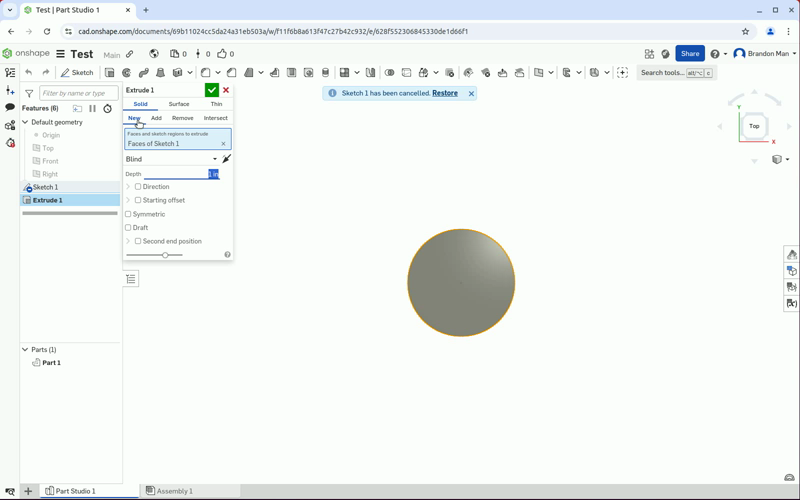
text(7.703)
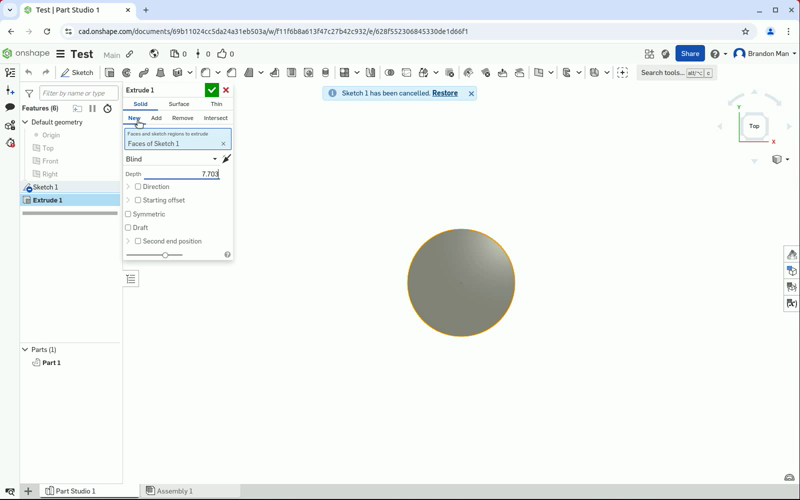
key(enter)
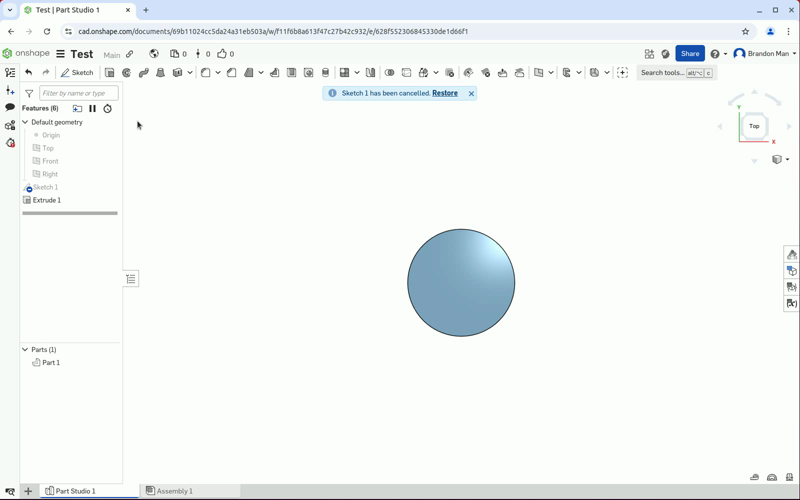
key(shift+h)
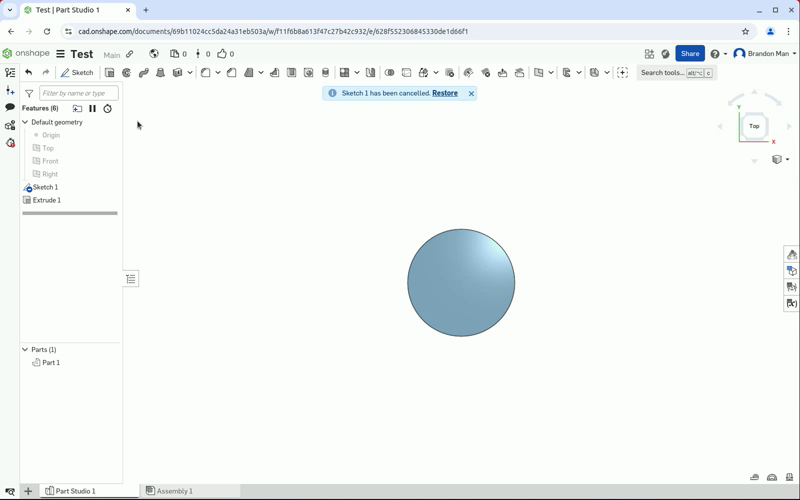
key(shift+h)
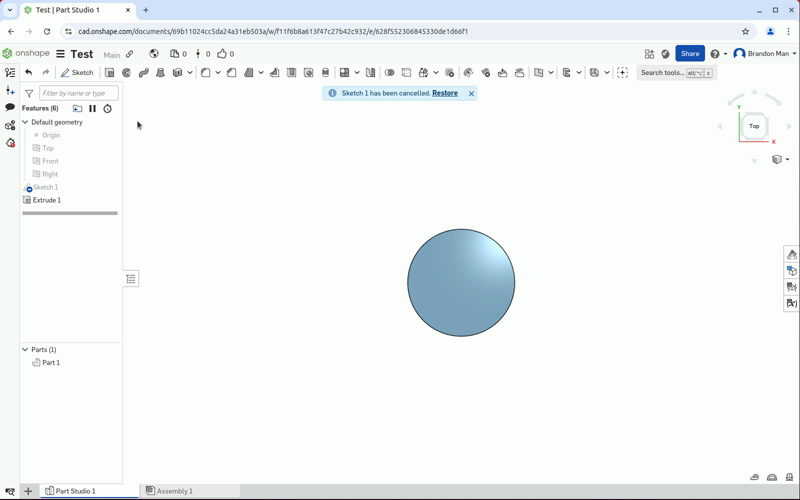
mouse_move(73, 189)
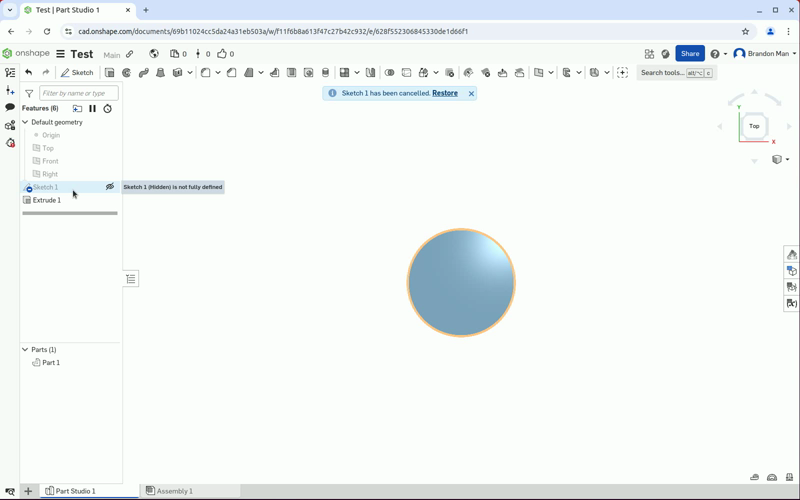
click(73, 189)
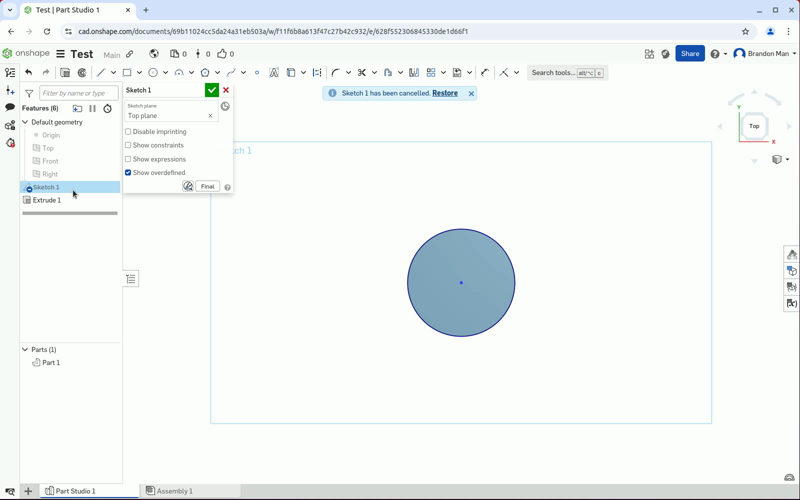
mouse_move(229, 92)
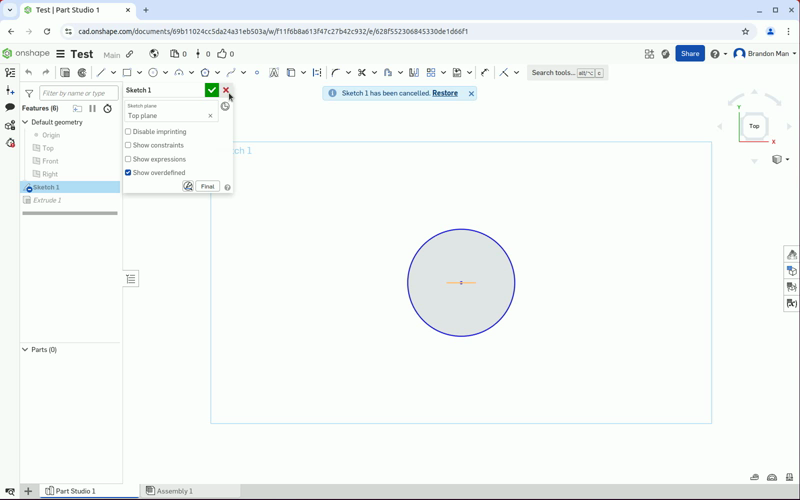
click(229, 92)
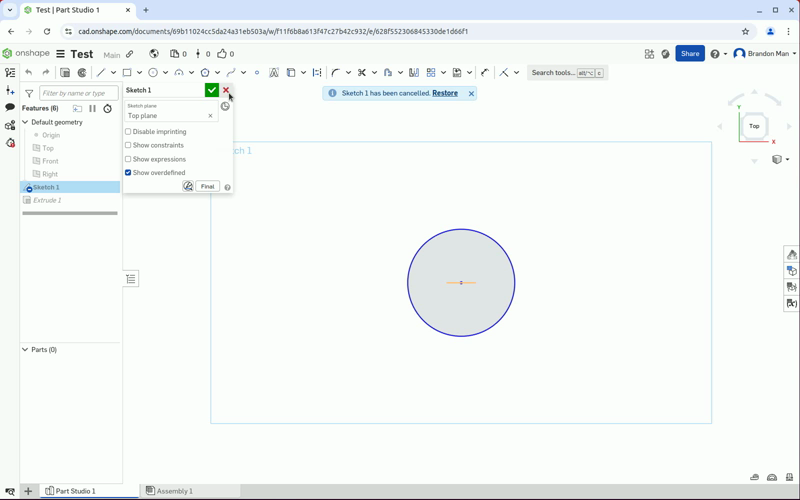
key(shift+s)
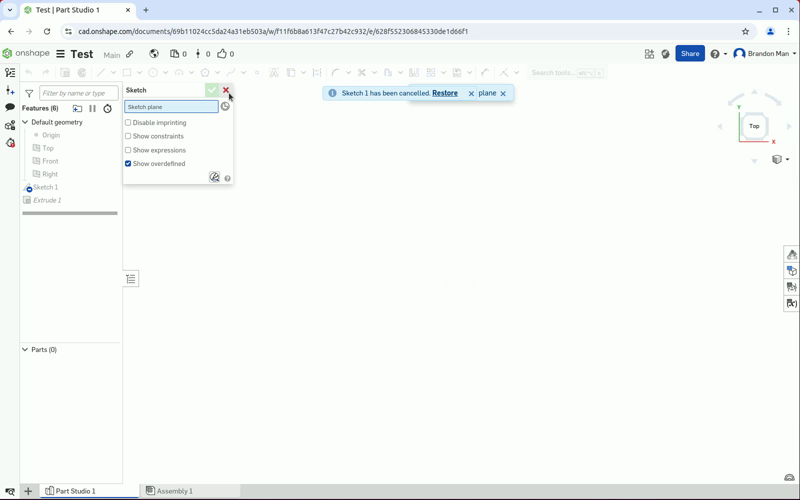
mouse_move(73, 150)
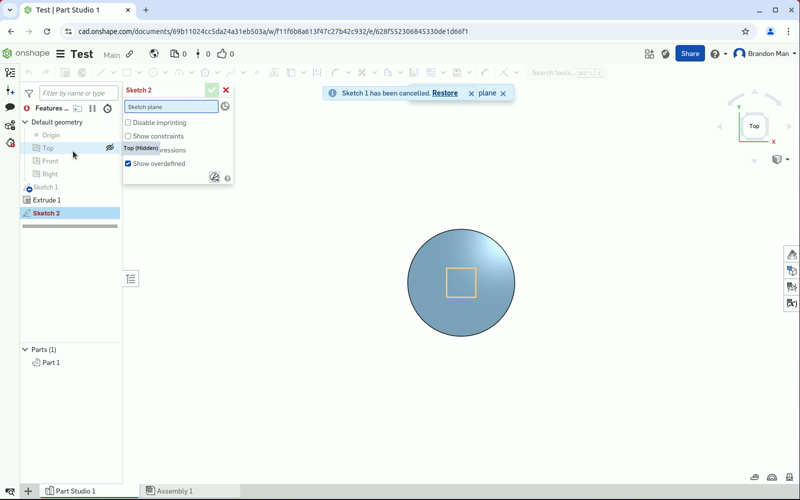
click(73, 150)
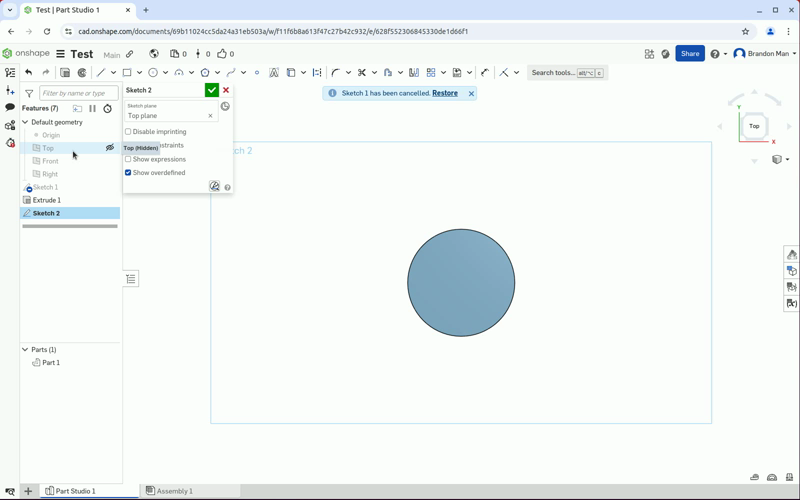
mouse_move(73, 352)
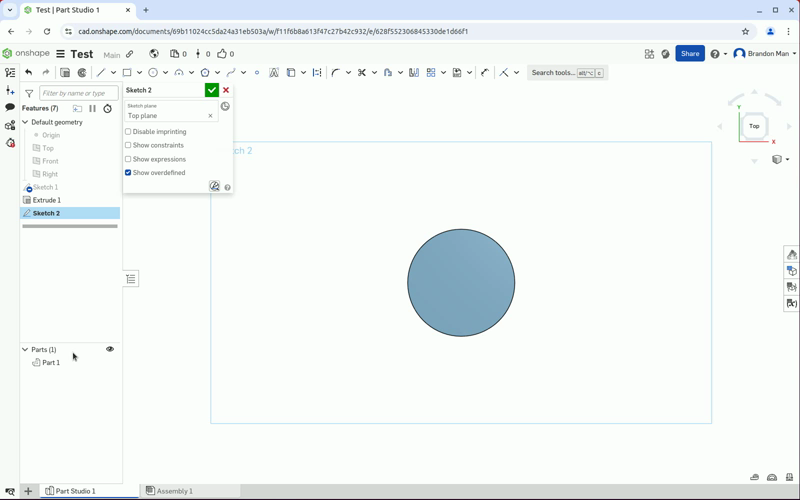
key(y)
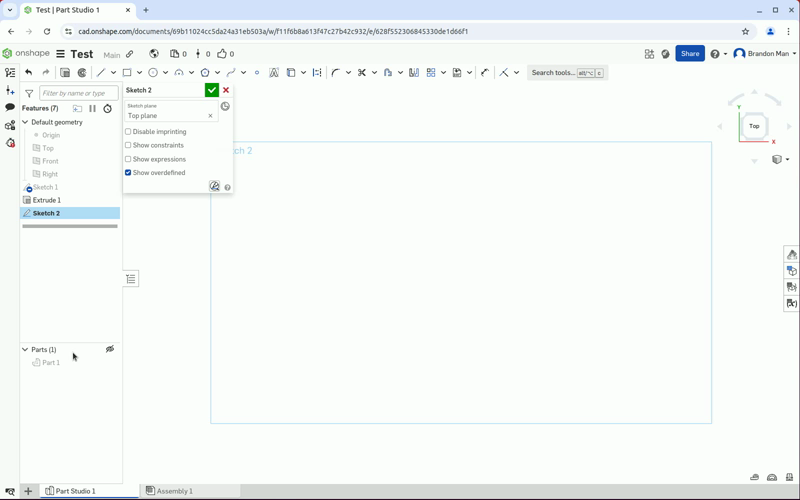
key(c)
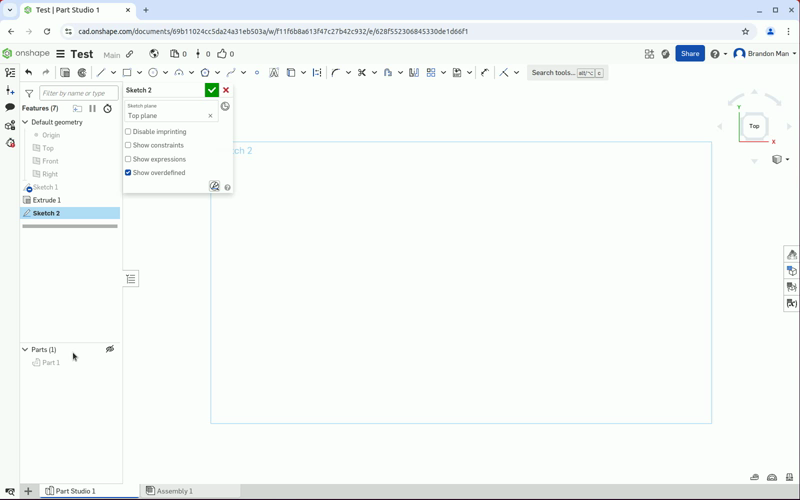
key_down(shift)
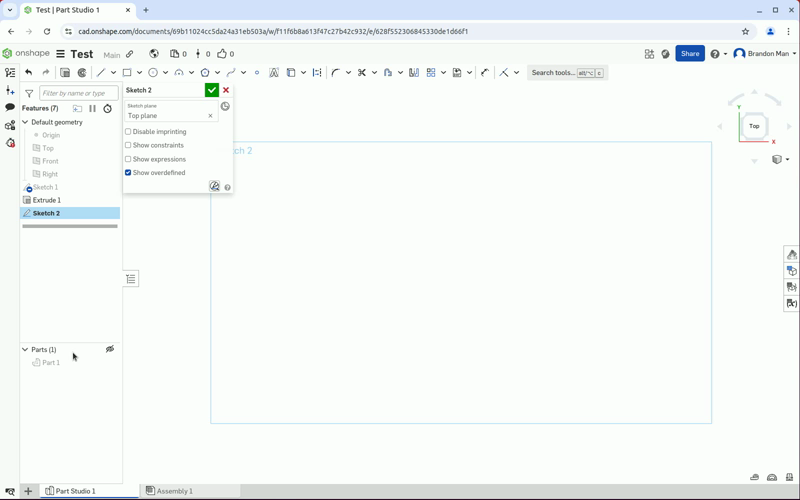
mouse_move(460, 282)
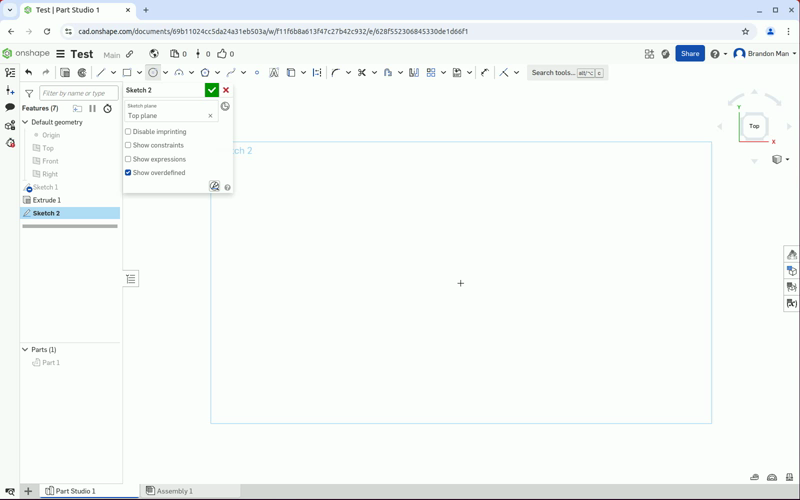
click(460, 282)
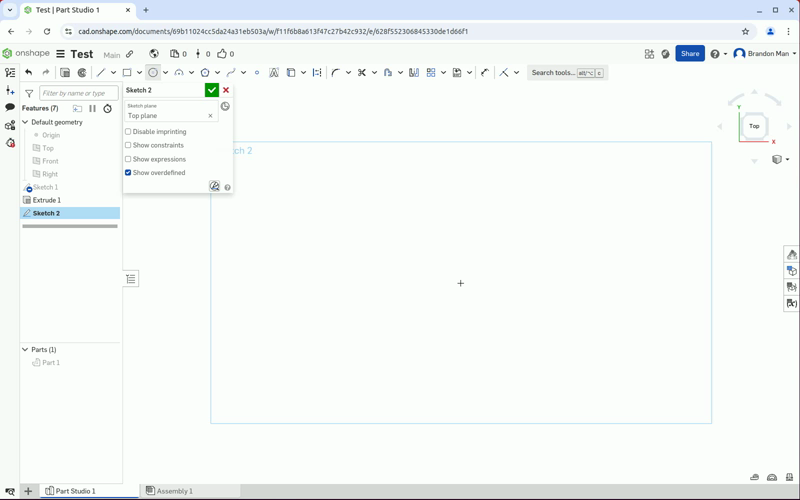
key_up(shift)
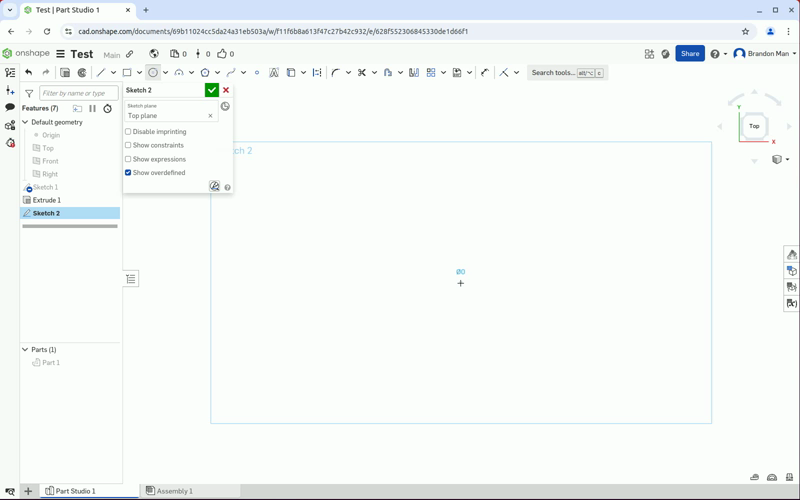
mouse_move(528, 282)
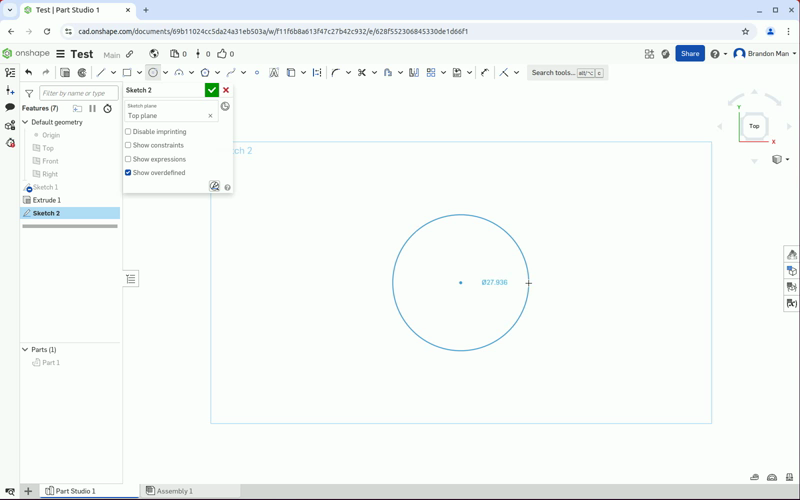
click(528, 282)
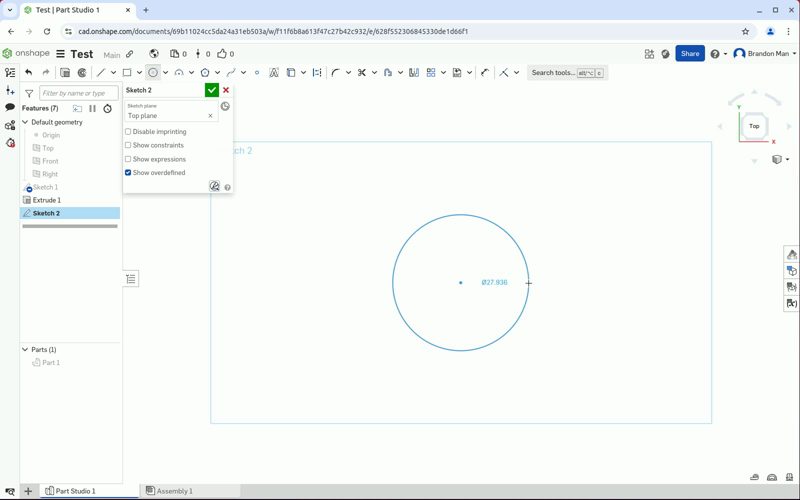
key(esc)
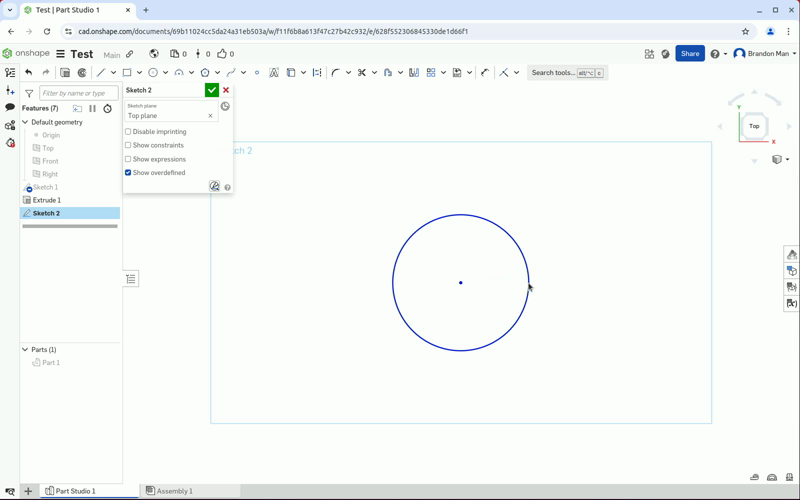
key(c)
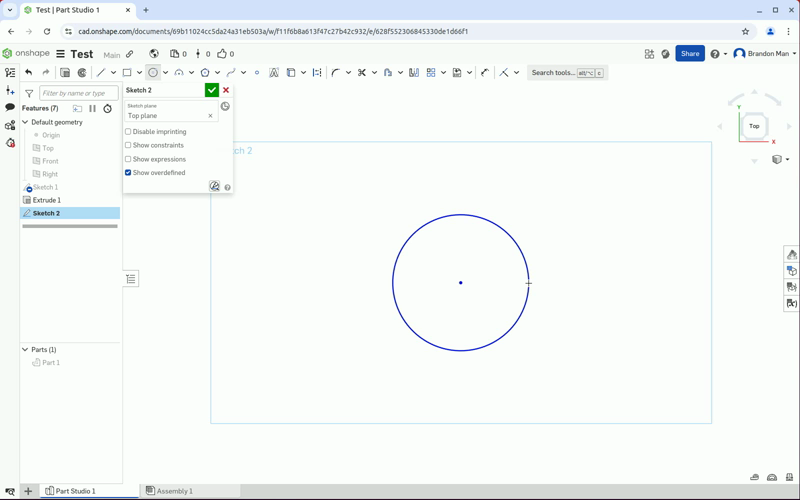
key_down(shift)
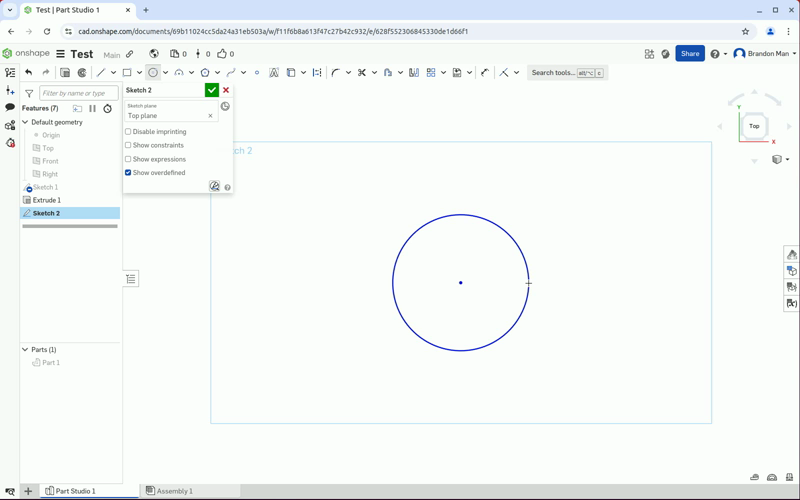
mouse_move(460, 282)
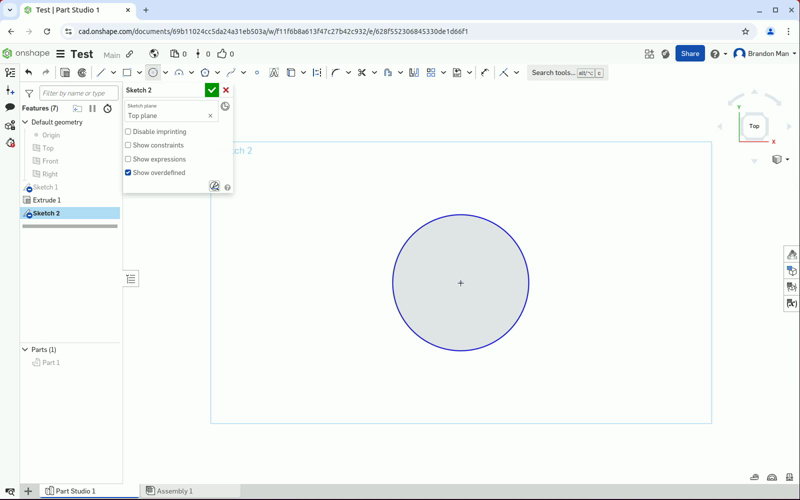
click(460, 282)
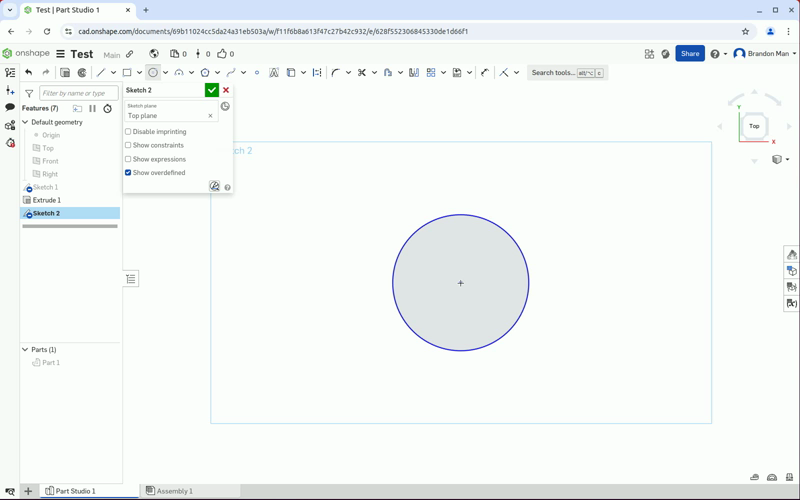
key_up(shift)
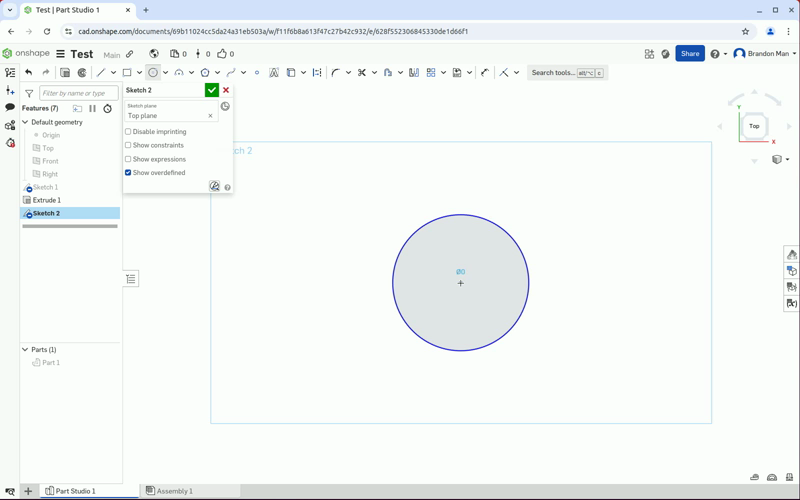
mouse_move(513, 282)
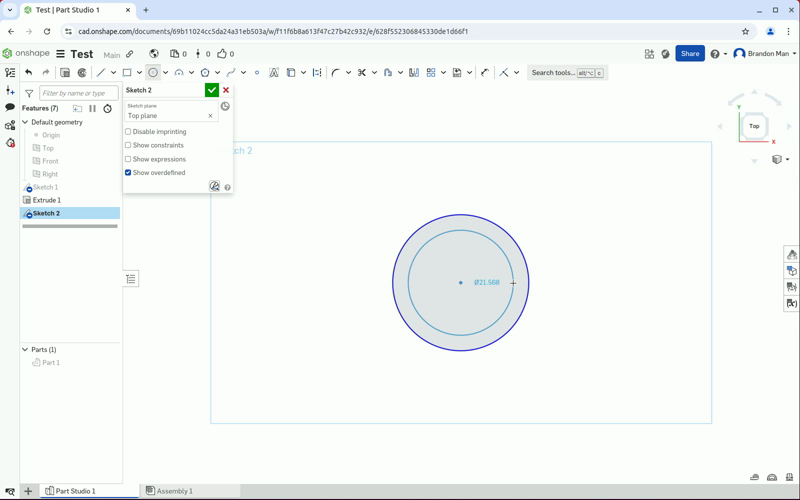
click(513, 282)
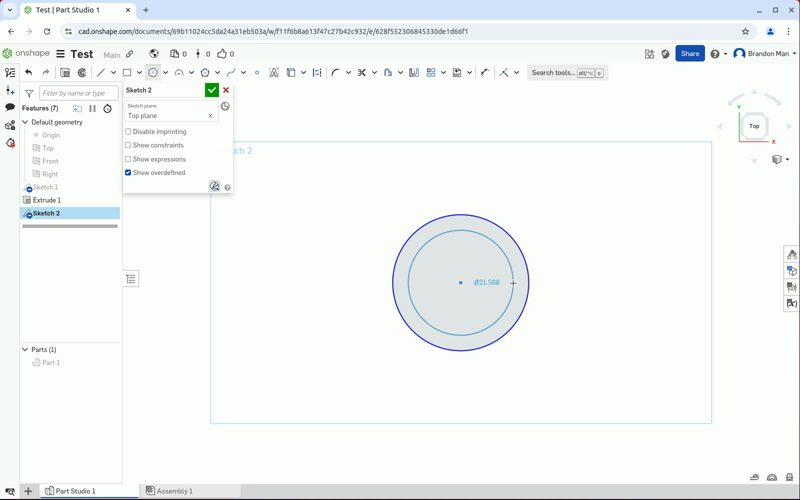
key(esc)
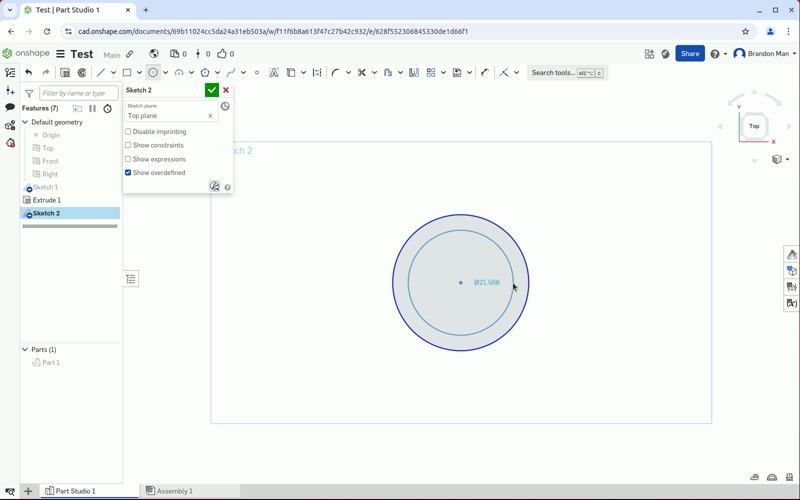
mouse_move(406, 260)
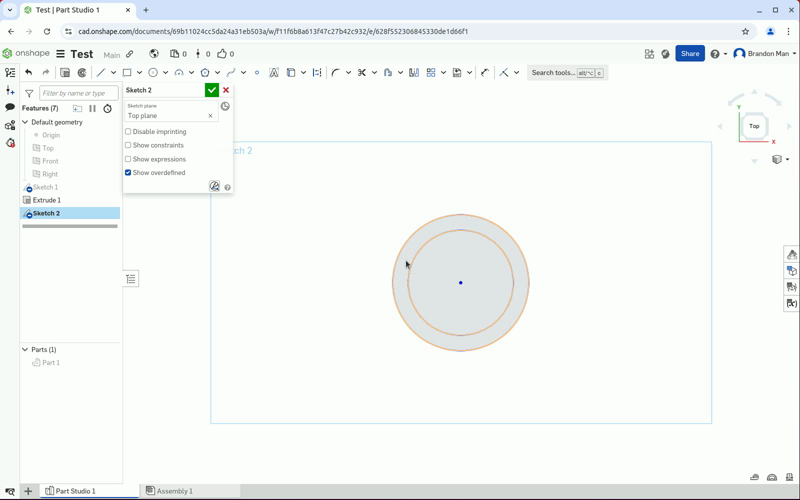
click(406, 260)
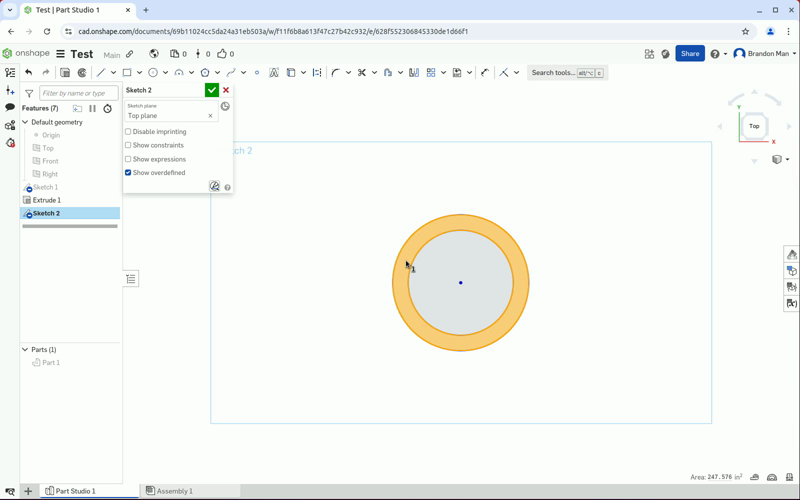
mouse_move(73, 352)
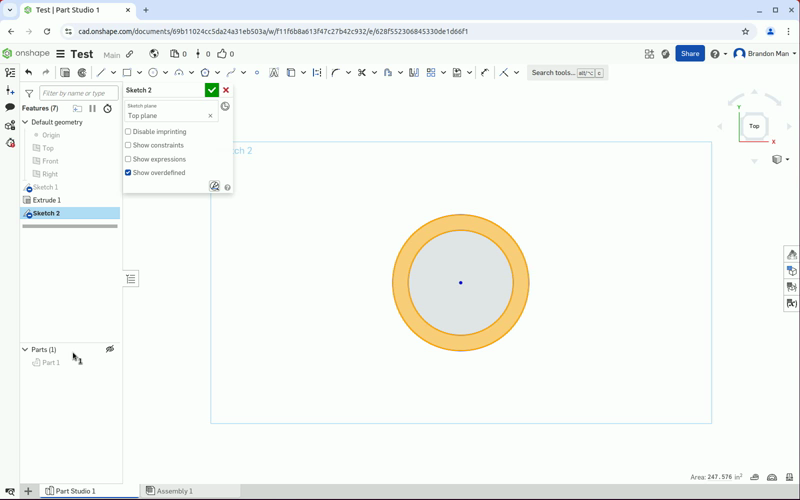
key(shift+y)
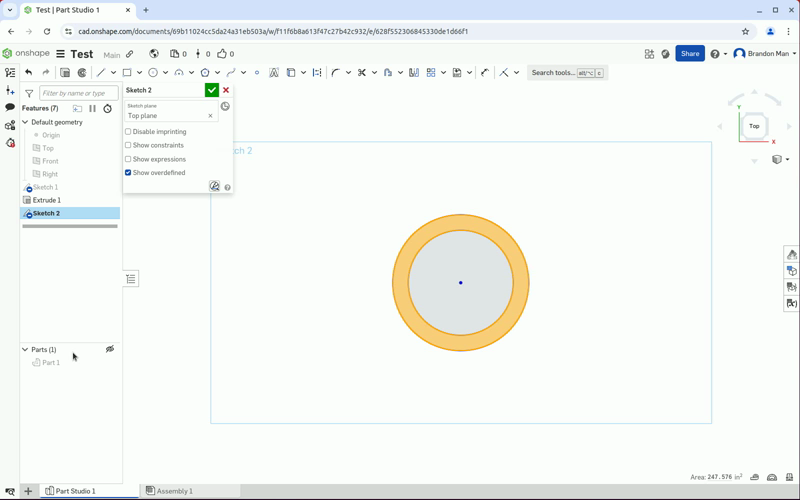
key(shift+e)
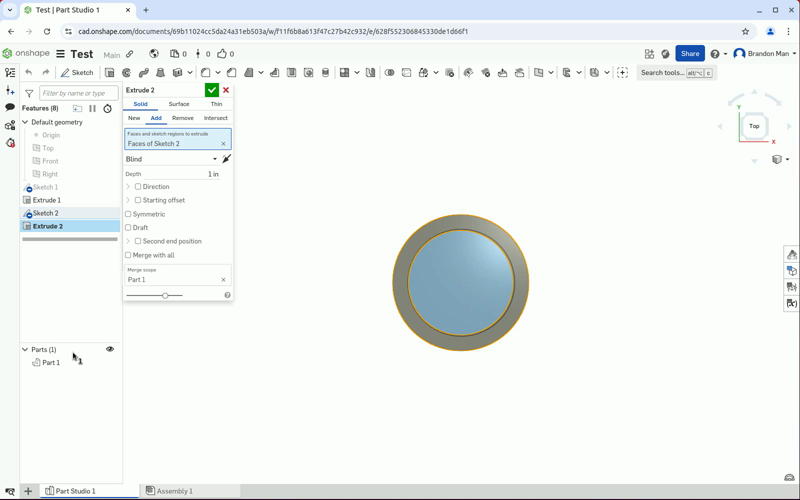
mouse_move(143, 106)
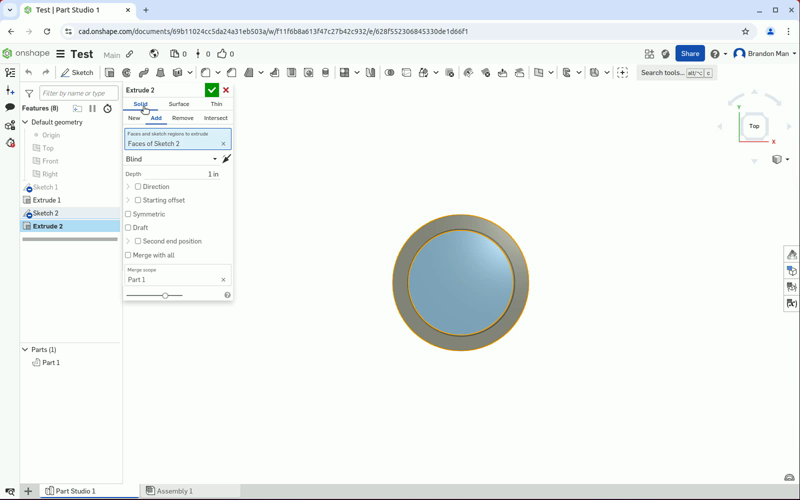
click(143, 106)
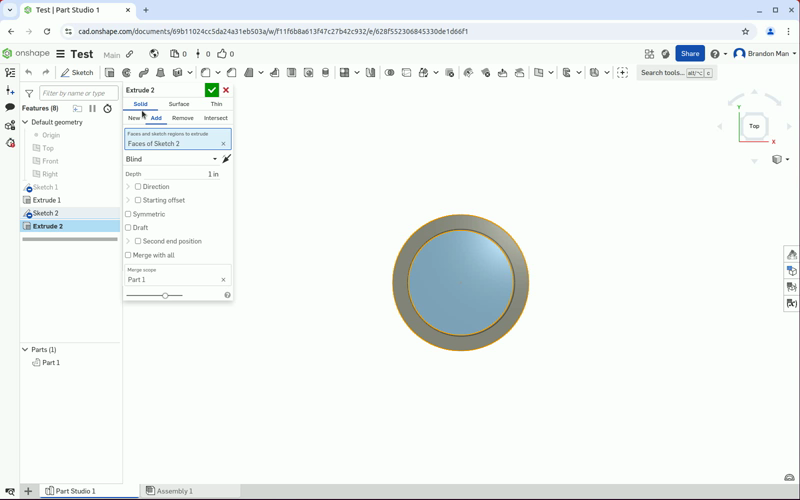
mouse_move(137, 120)
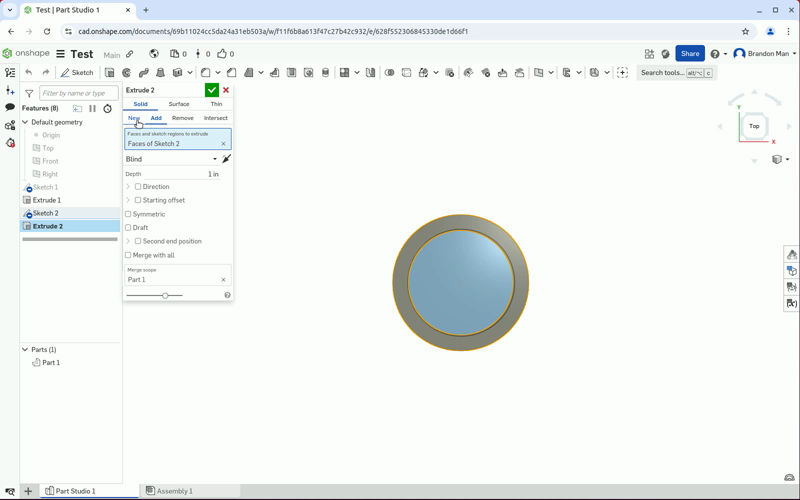
click(137, 120)
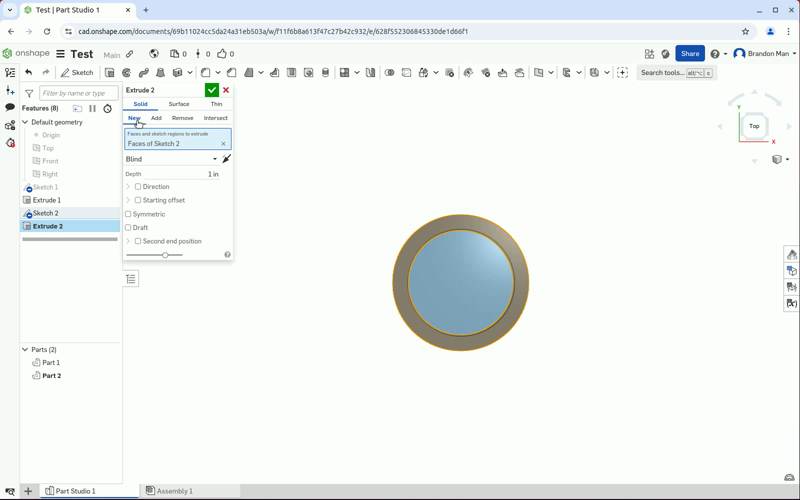
key(tab, 4)
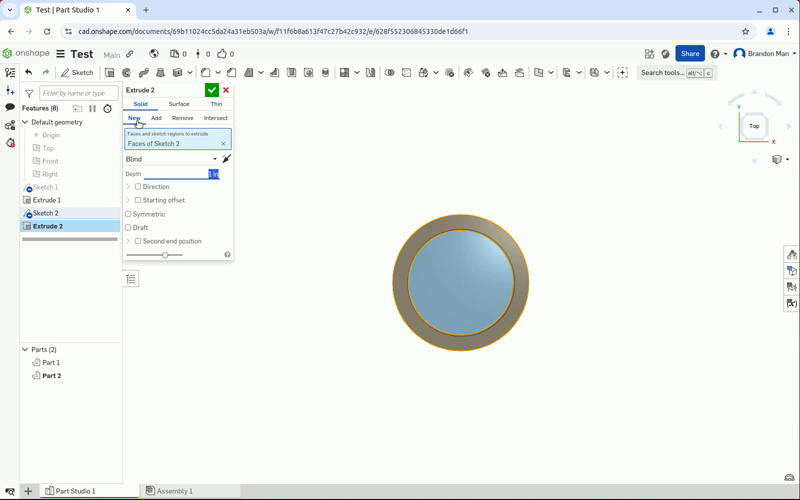
text(-1.444)
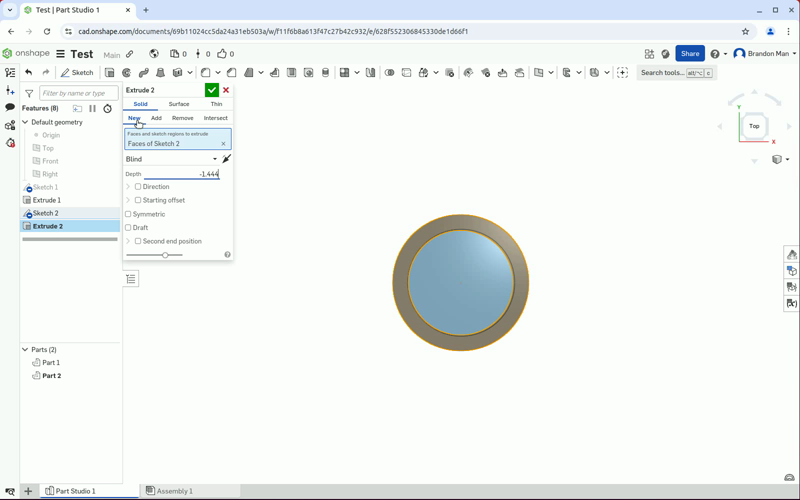
key(enter)
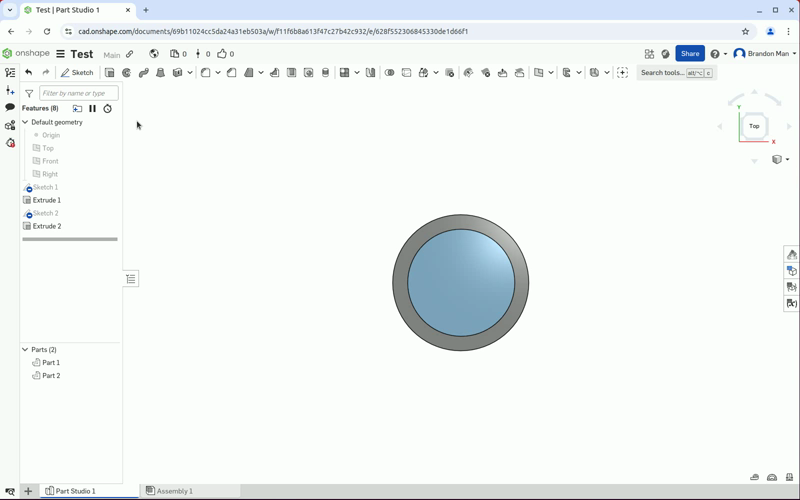
key(shift+h)
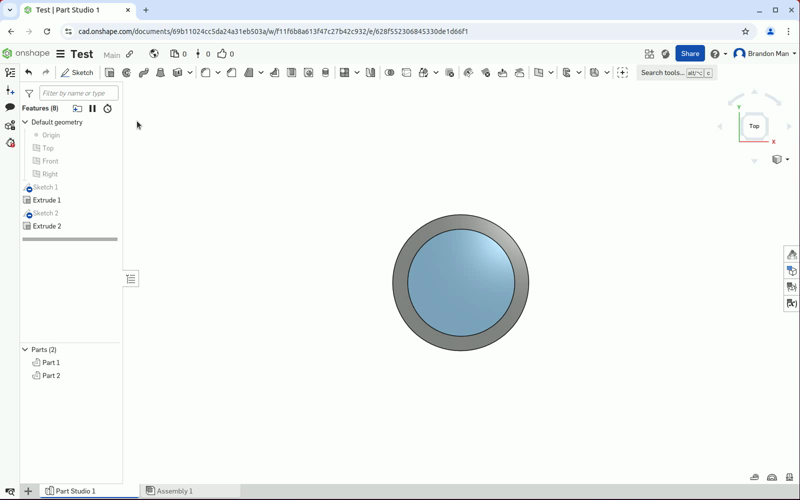
key(shift+h)
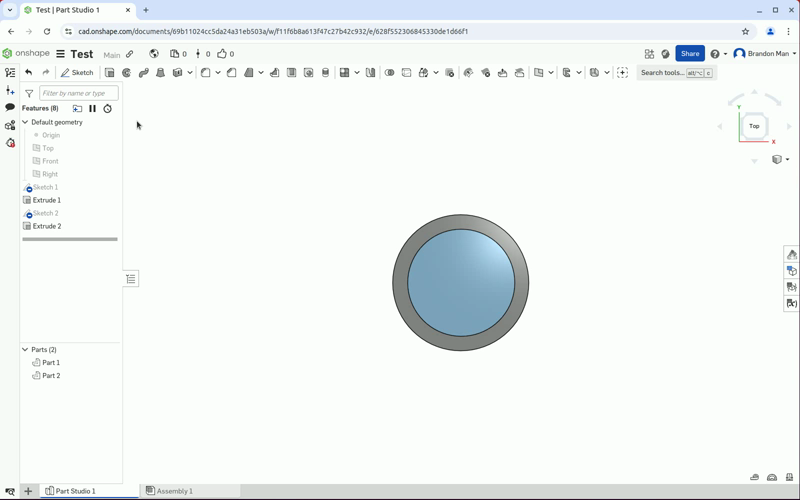
mouse_move(73, 189)
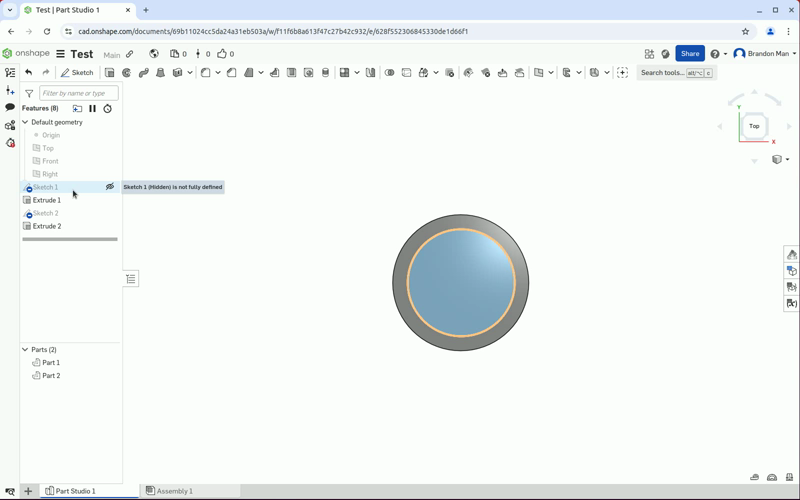
click(73, 189)
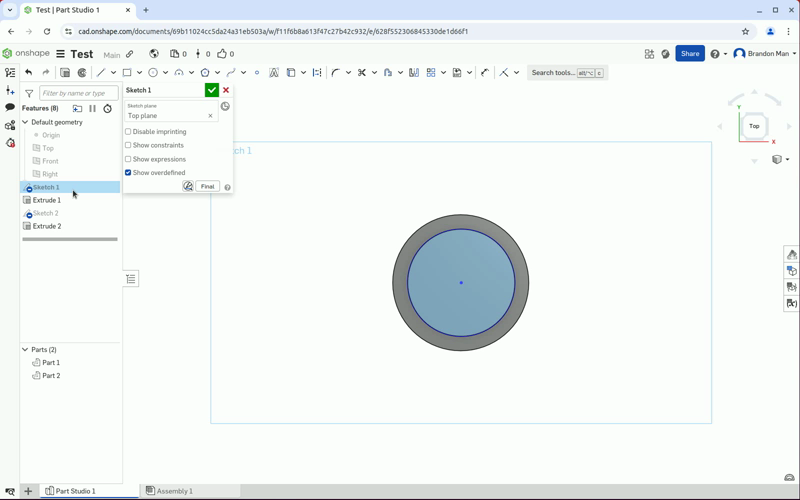
mouse_move(229, 92)
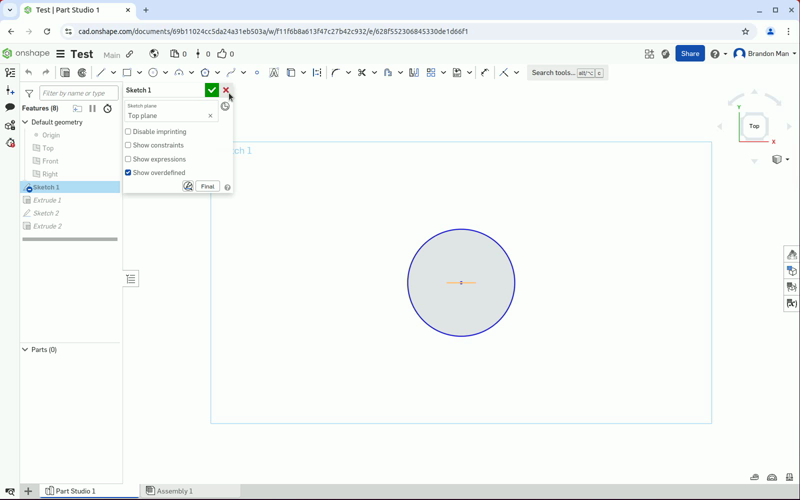
click(229, 92)
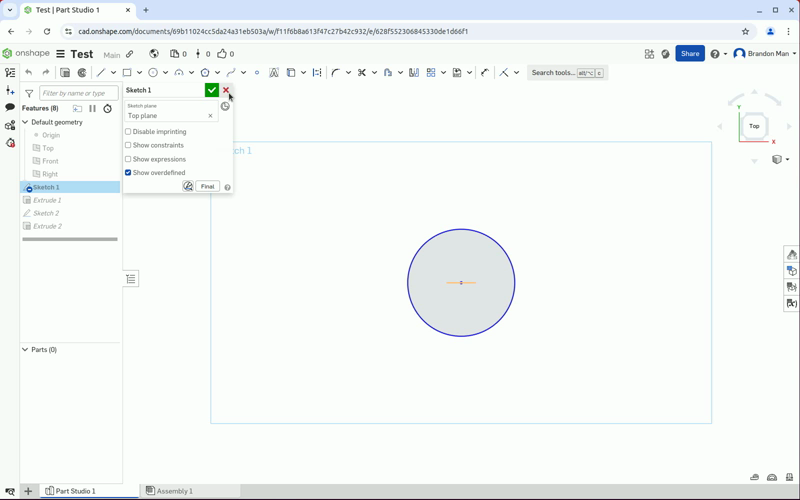
key(shift+s)
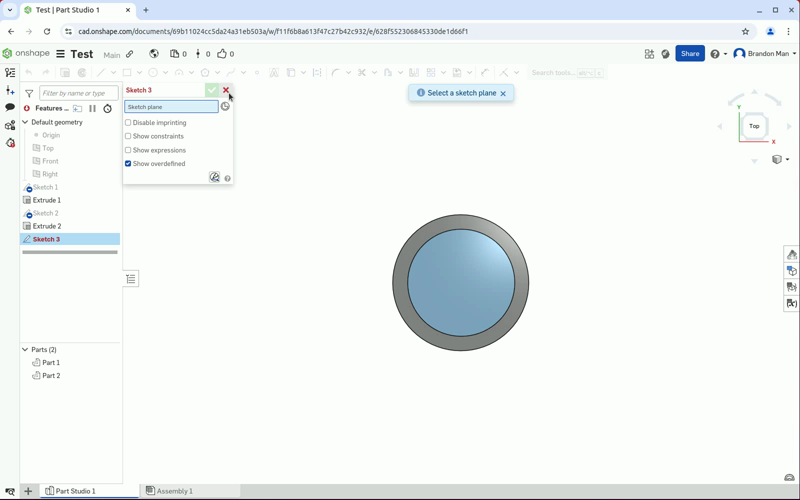
mouse_move(73, 150)
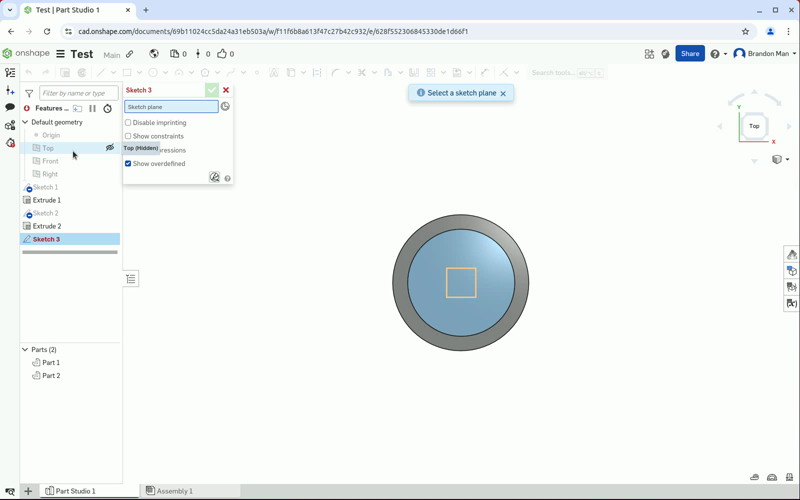
click(73, 150)
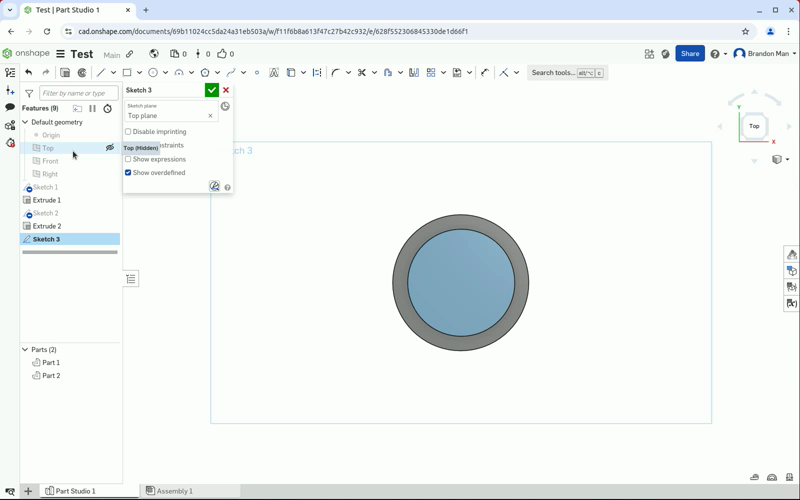
mouse_move(73, 352)
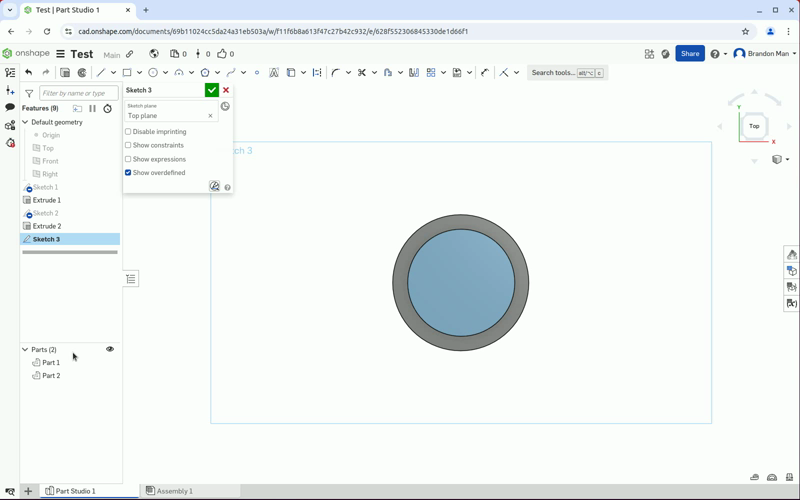
key(y)
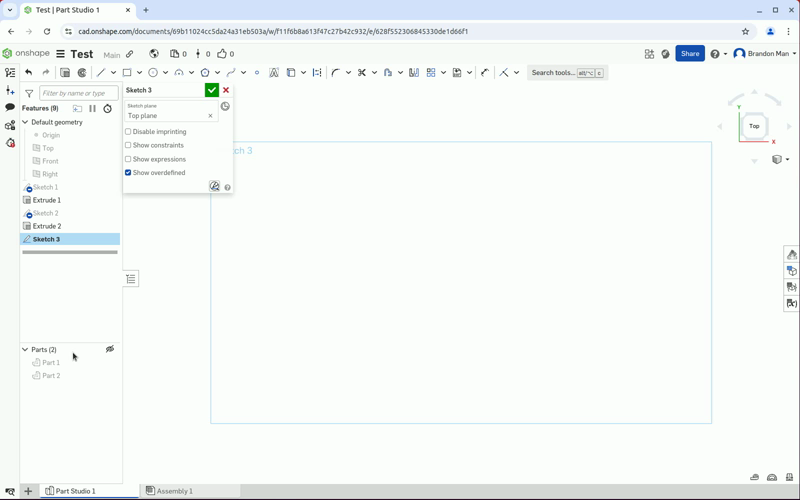
key(c)
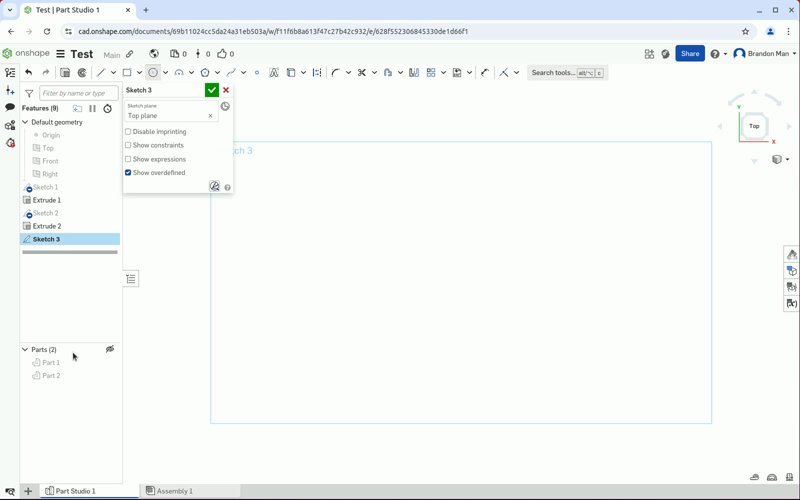
key_down(shift)
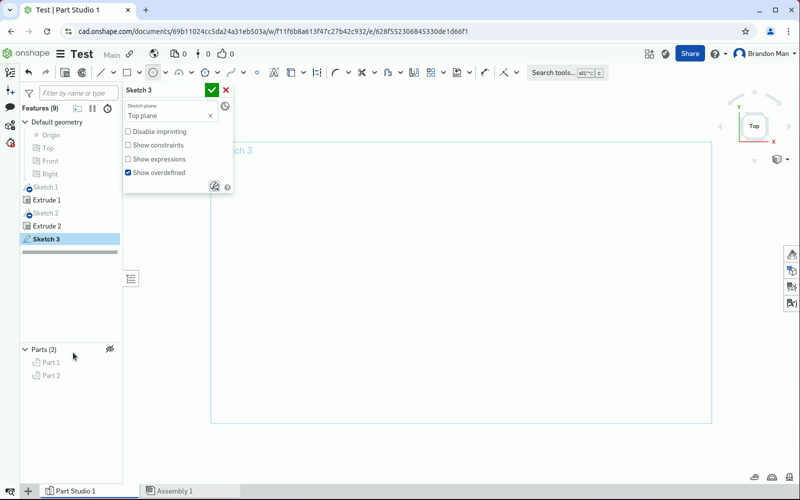
mouse_move(461, 282)
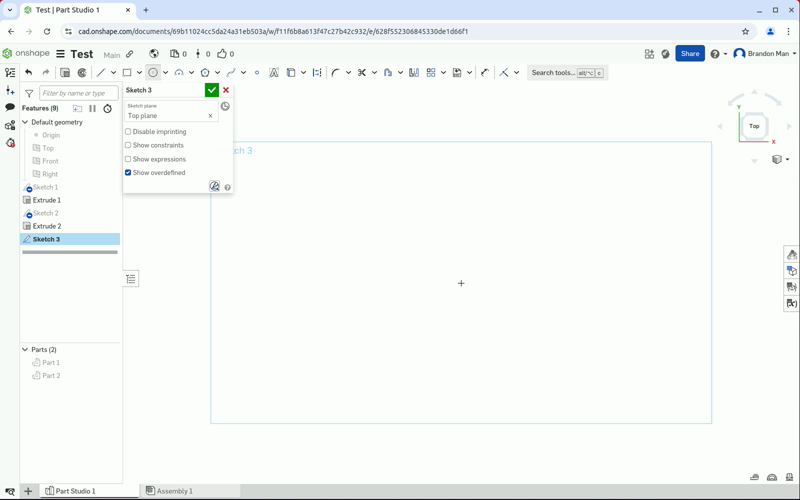
click(461, 282)
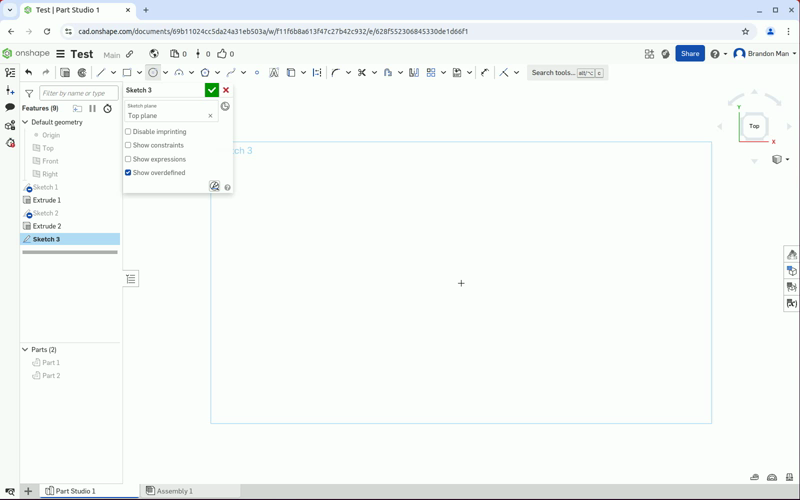
key_up(shift)
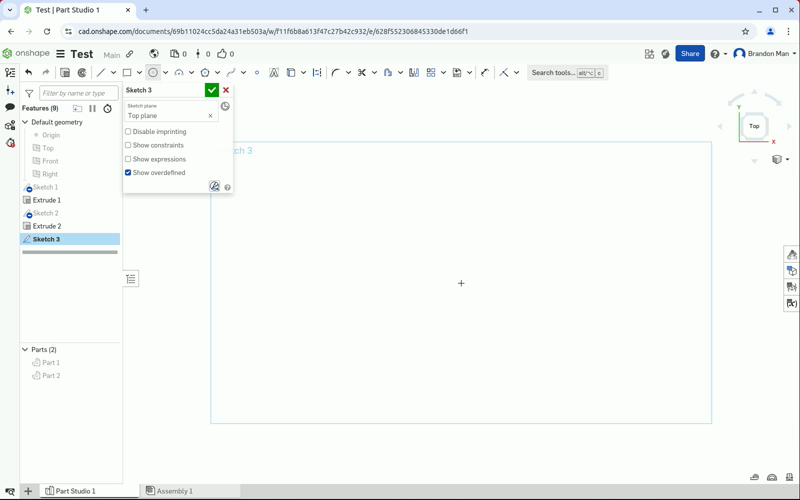
mouse_move(514, 282)
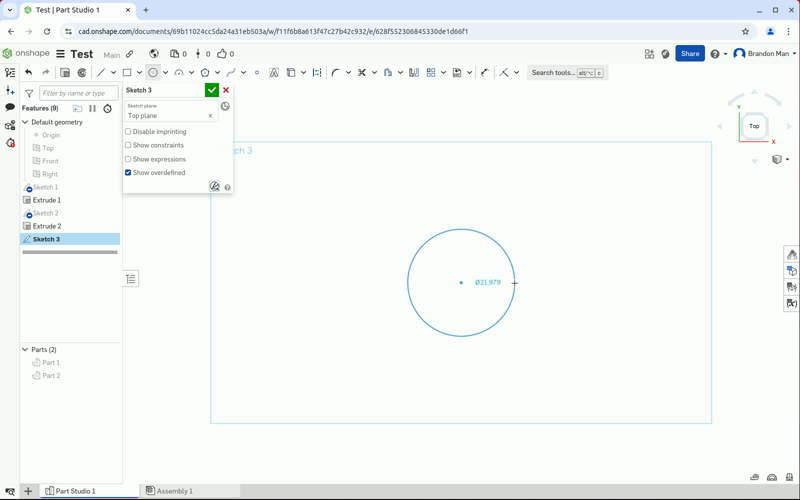
click(514, 282)
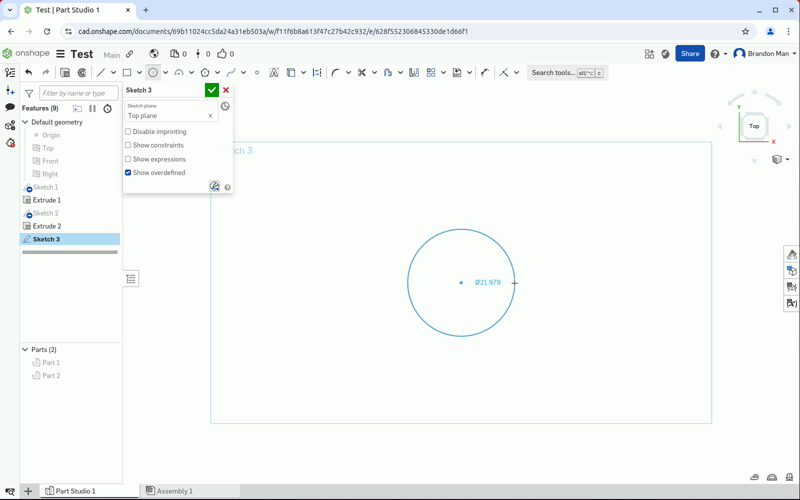
key(esc)
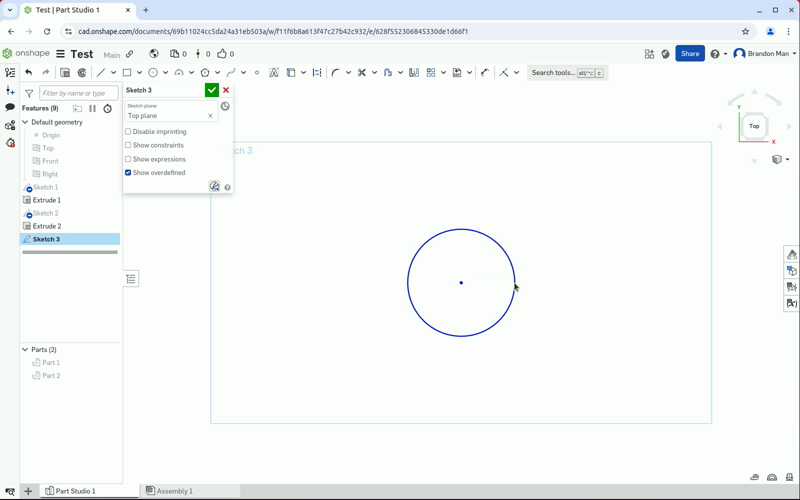
mouse_move(472, 311)
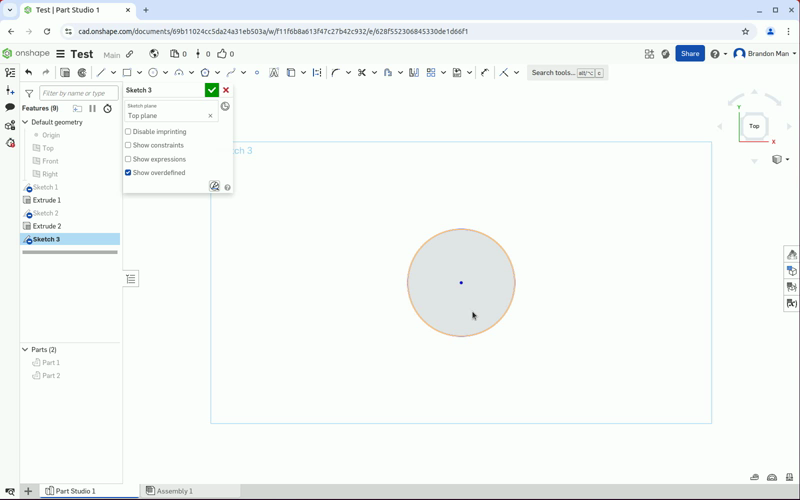
click(472, 311)
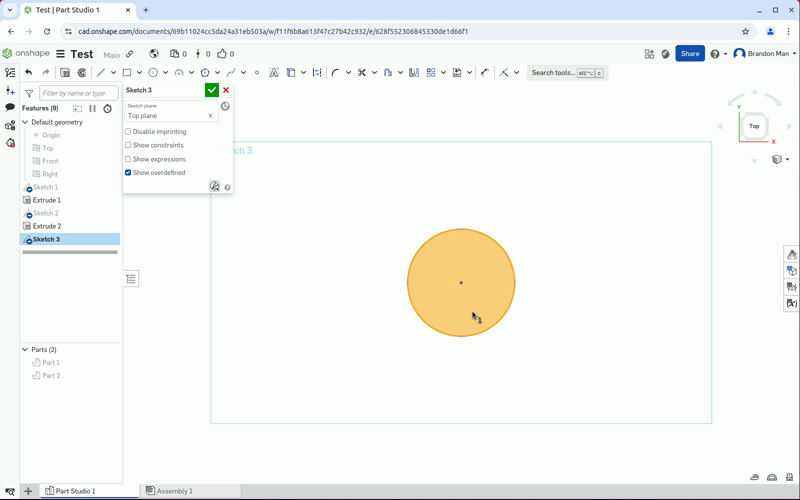
mouse_move(73, 352)
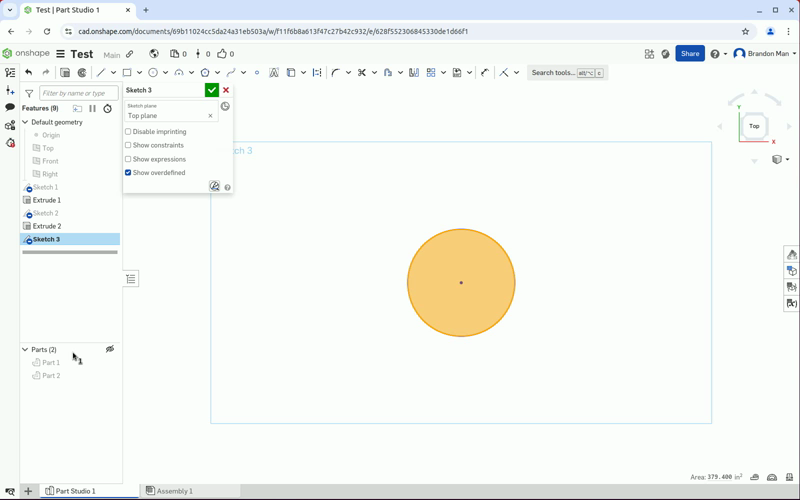
key(shift+y)
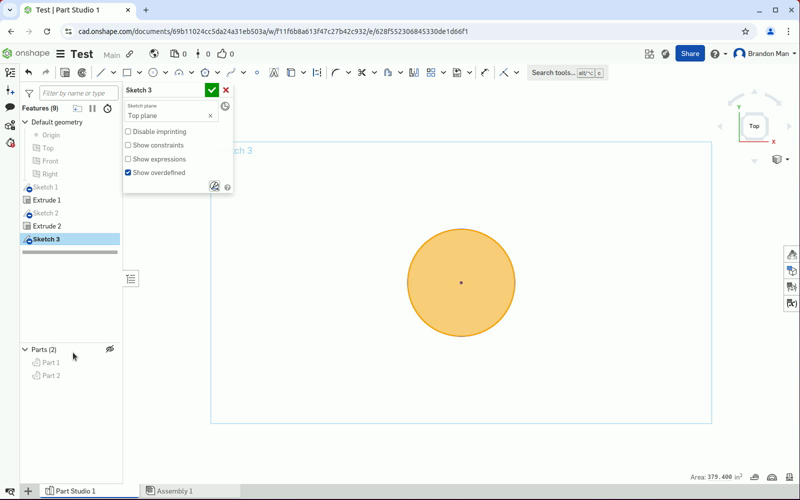
key(shift+e)
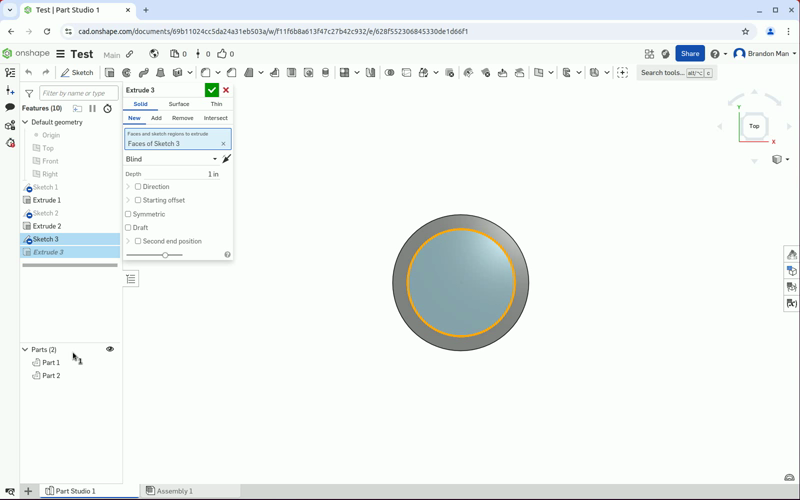
mouse_move(143, 106)
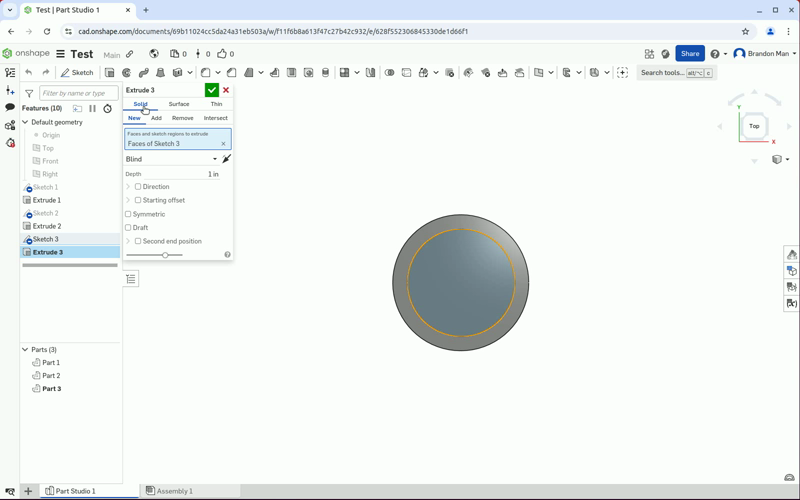
click(143, 106)
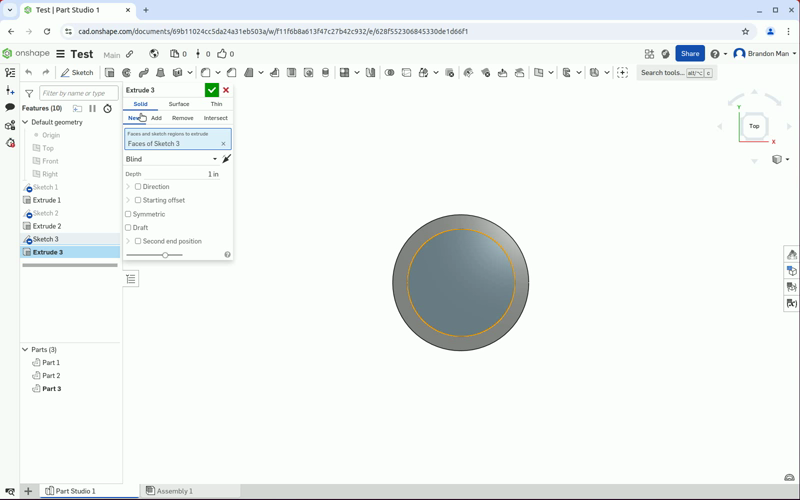
mouse_move(137, 120)
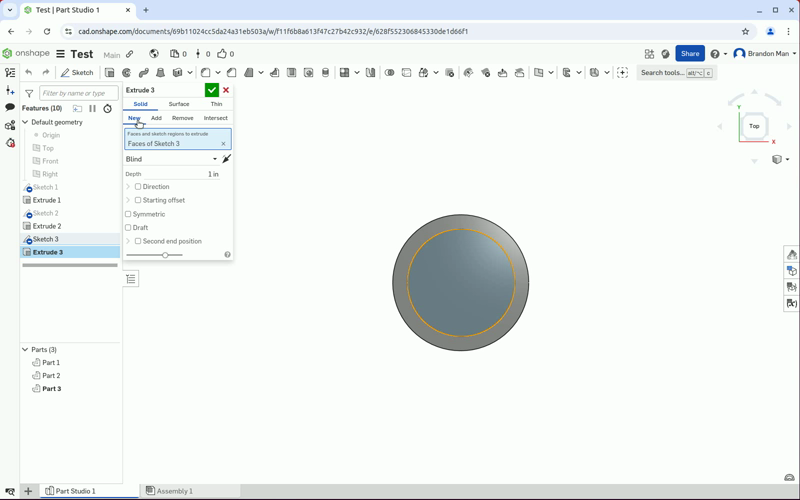
click(137, 120)
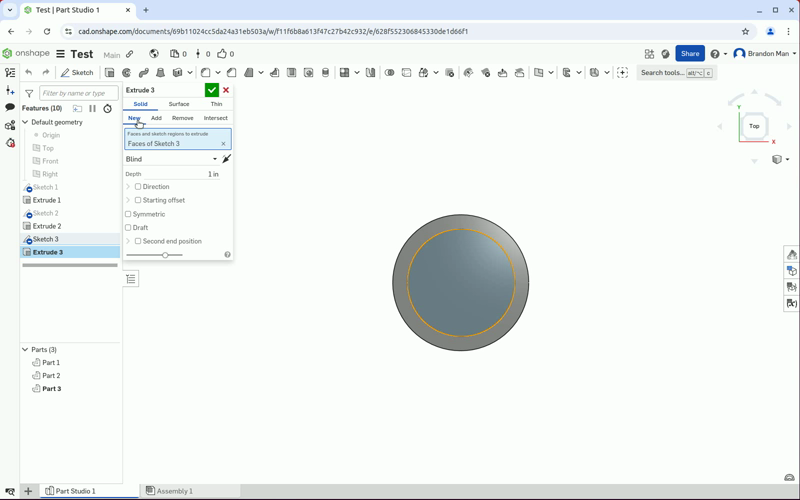
key(tab, 4)
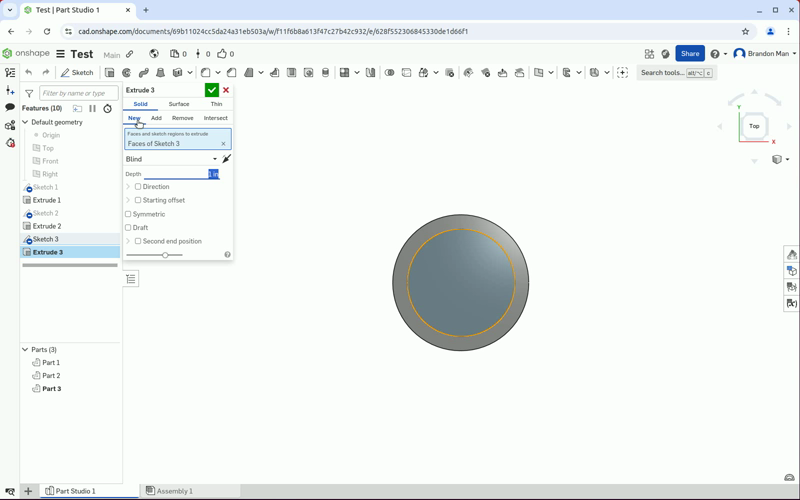
text(-1.444)
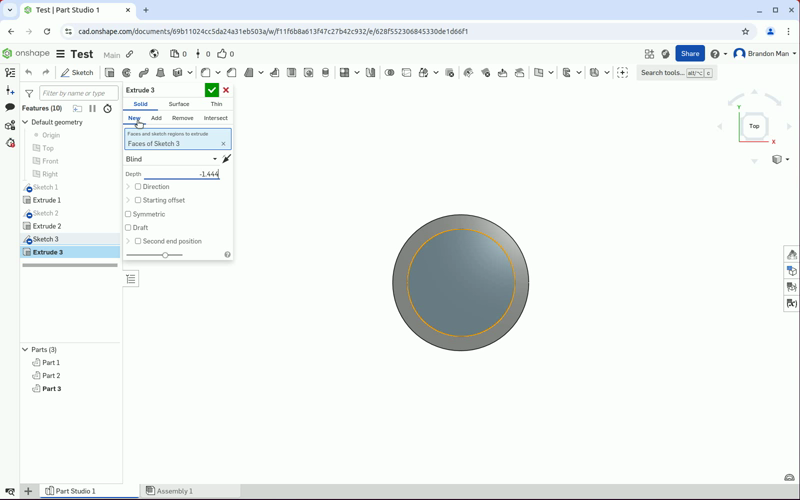
key(enter)
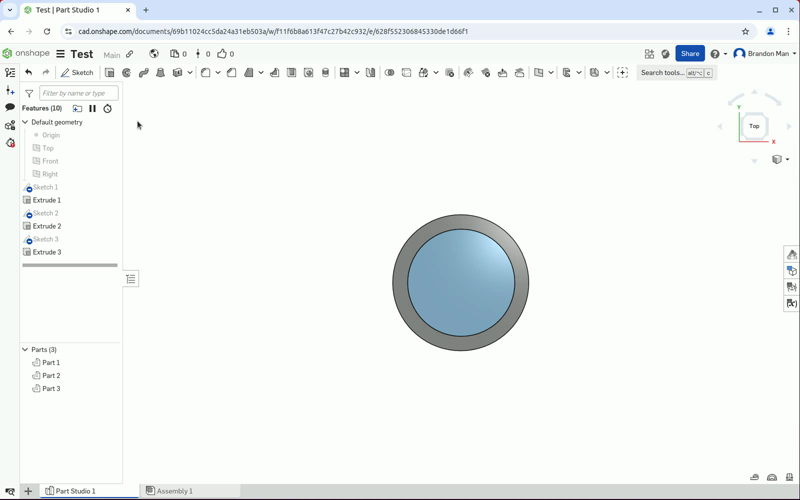
key(shift+h)
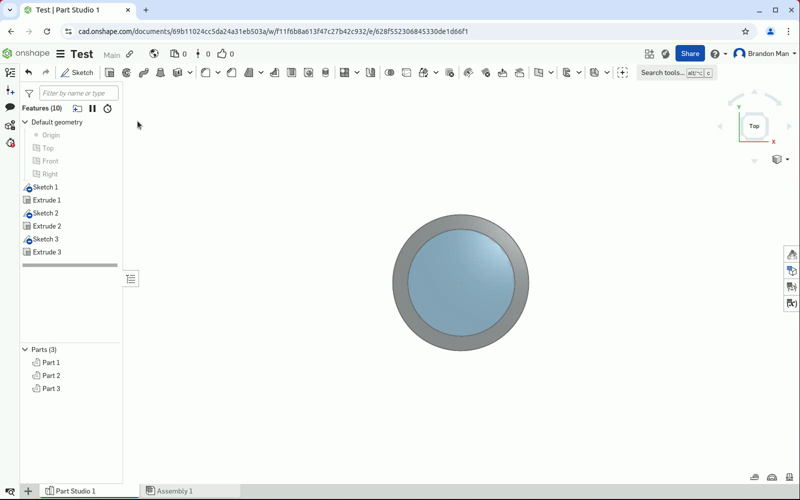
key(shift+h)
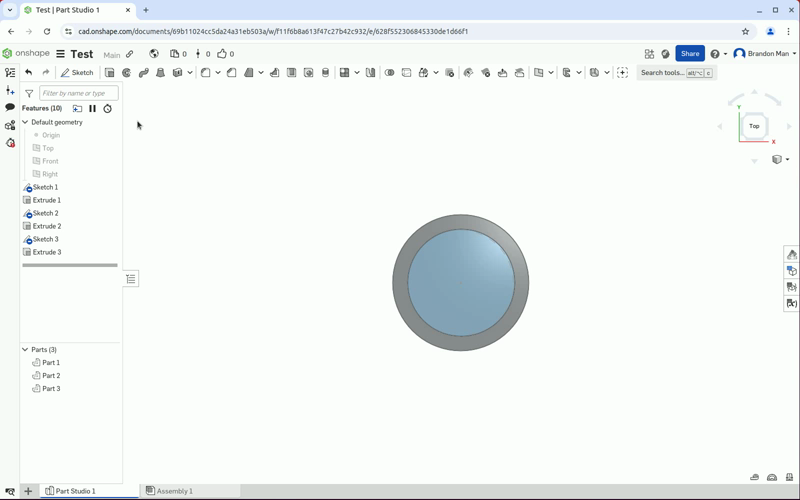
key(shift+7)
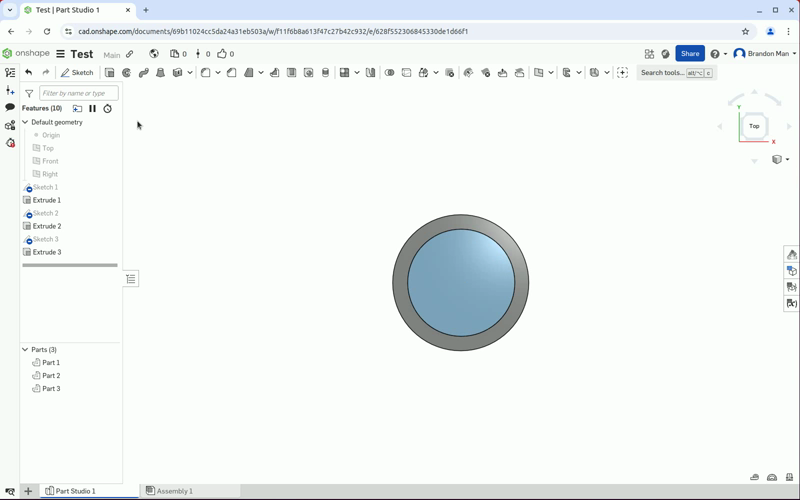
key(up, 3)
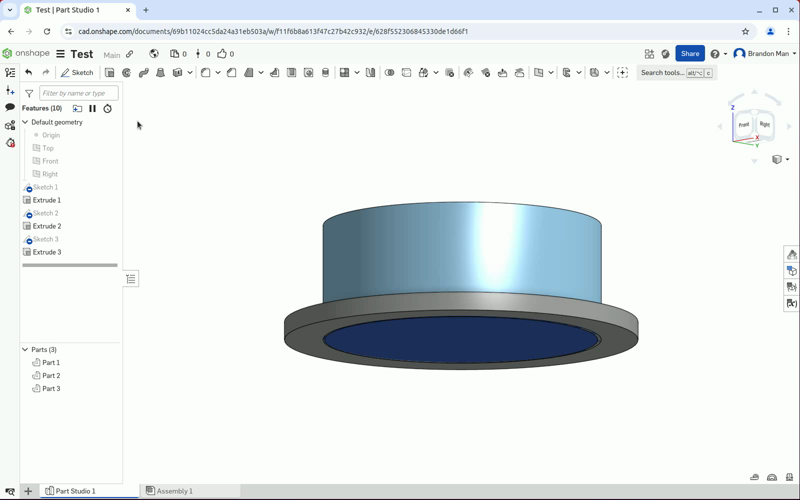
key(left, 3)
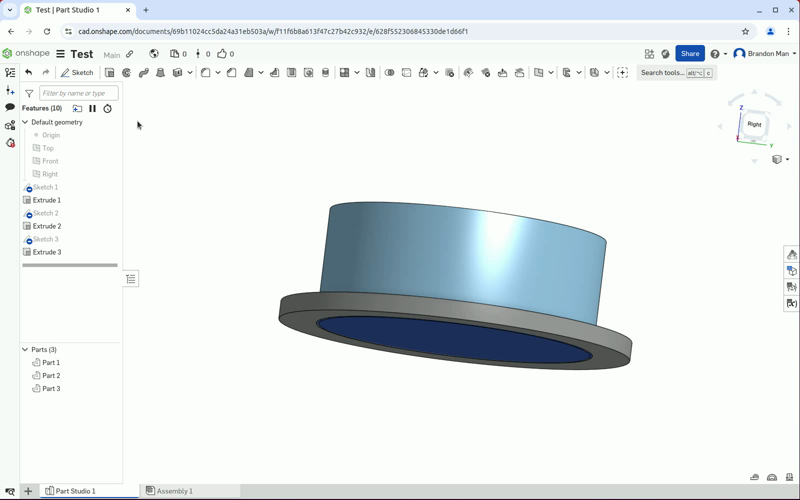
key(right, 3)
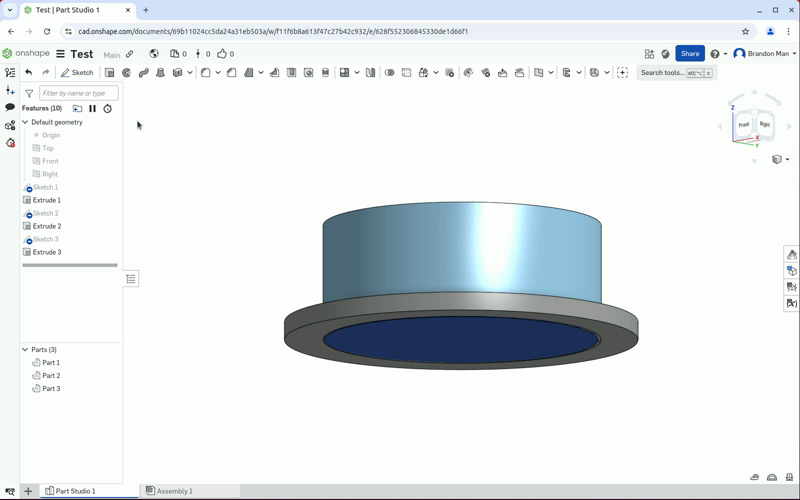
key(down, 3)
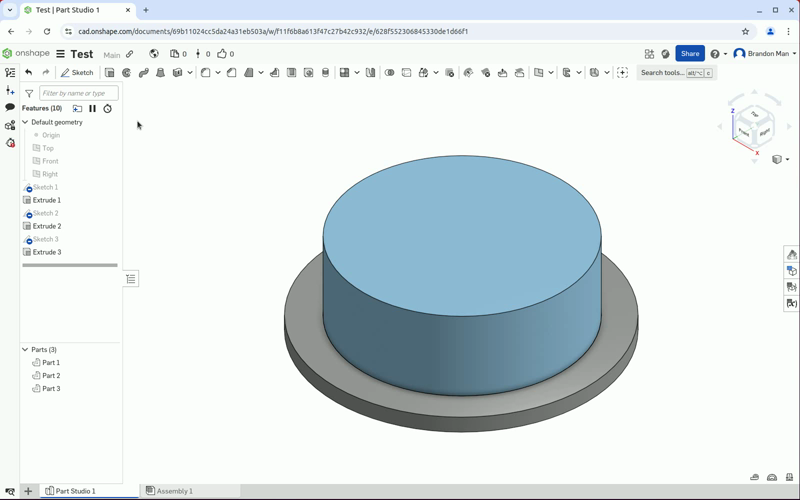
mouse_move(73, 189)
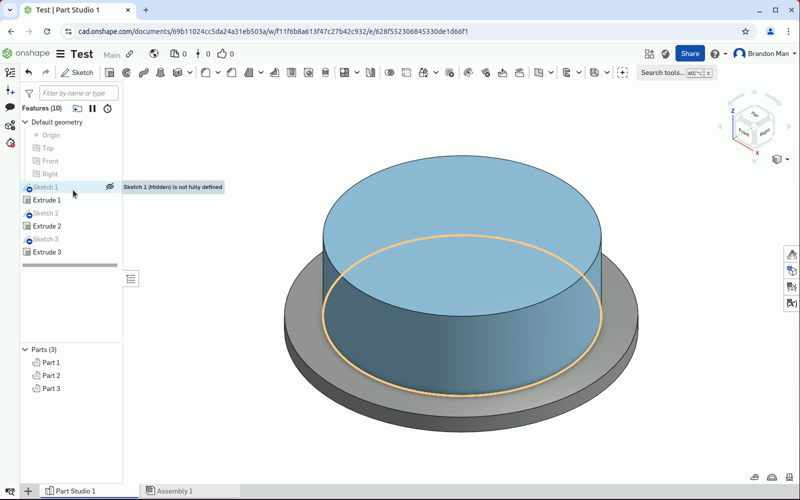
click(73, 189)